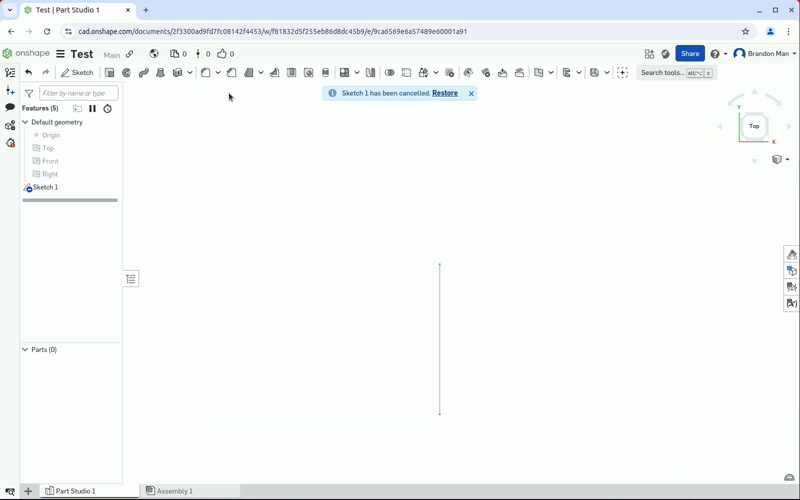
key(shift+h)
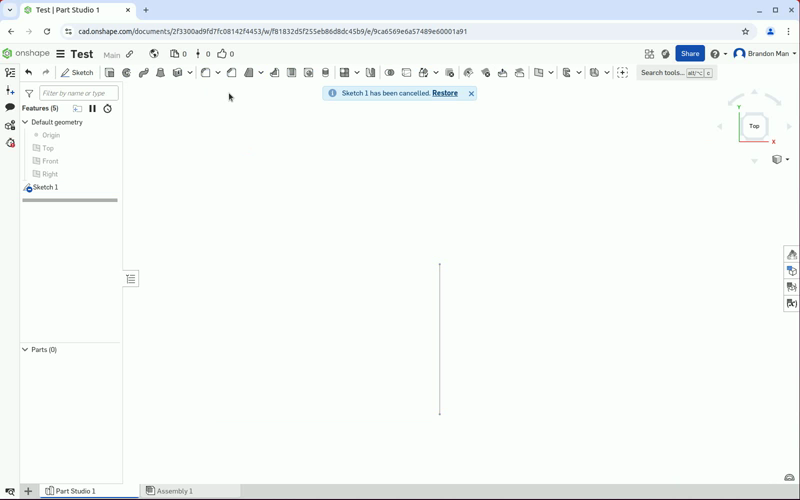
key(shift+s)
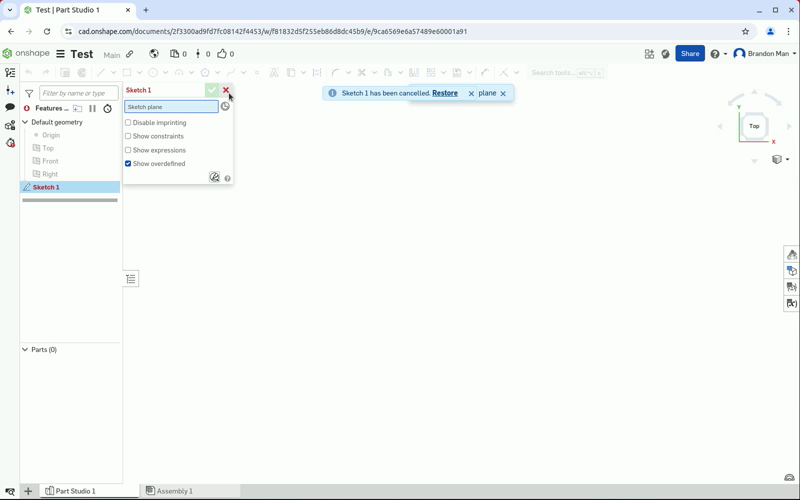
mouse_move(73, 150)
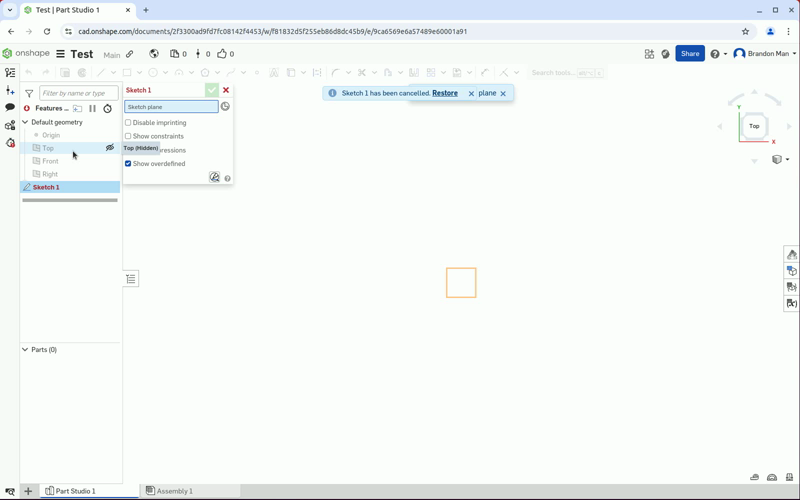
click(73, 150)
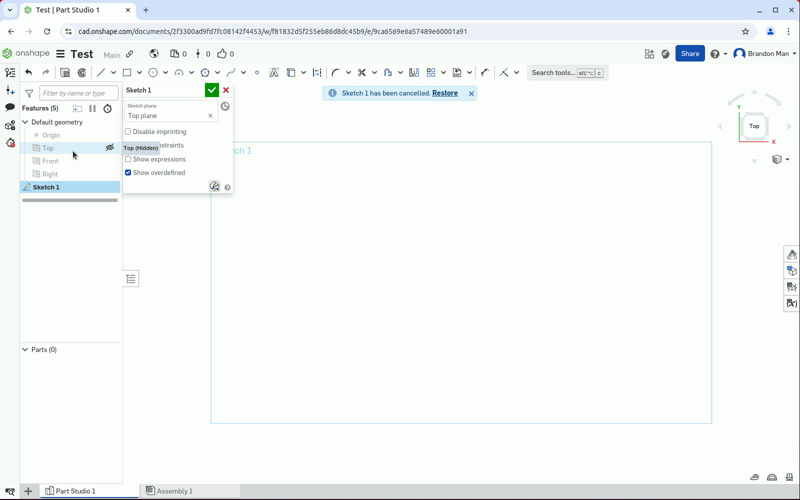
mouse_move(73, 352)
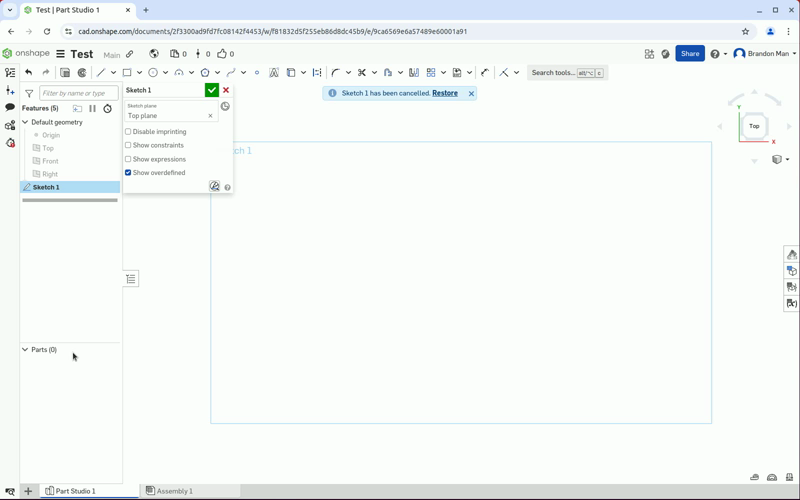
key(y)
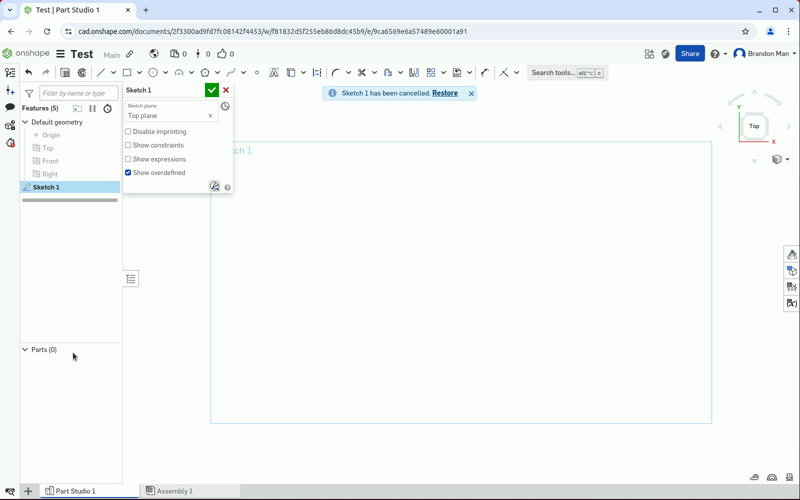
key(l)
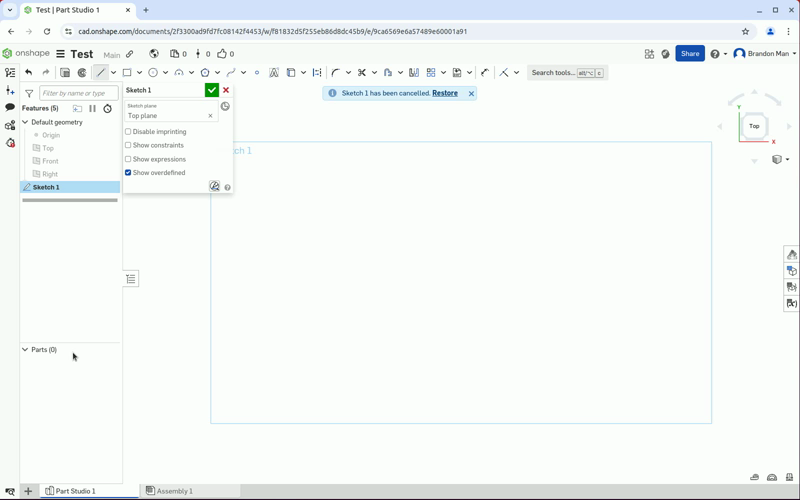
key_down(shift)
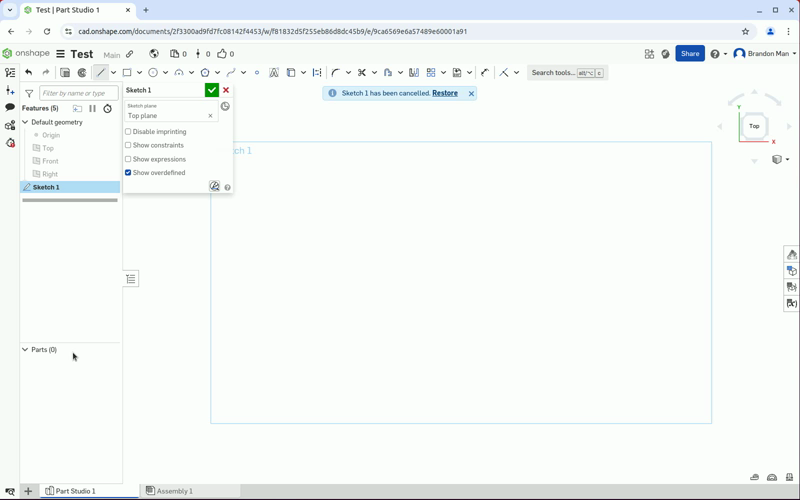
mouse_move(349, 394)
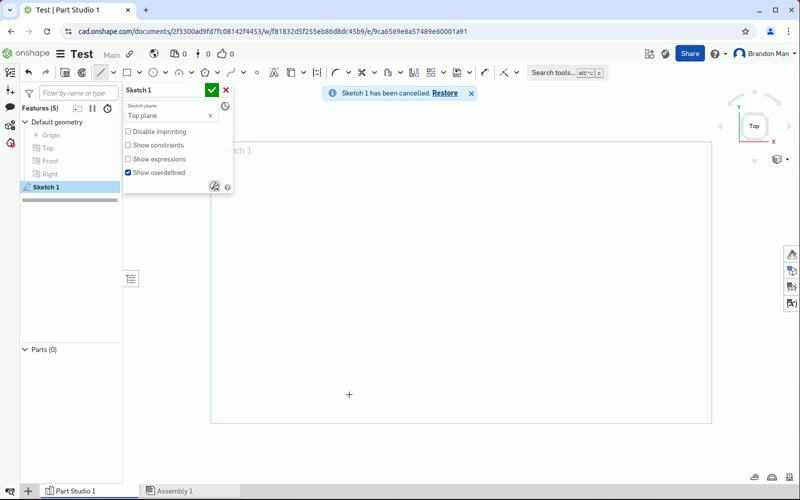
click(349, 394)
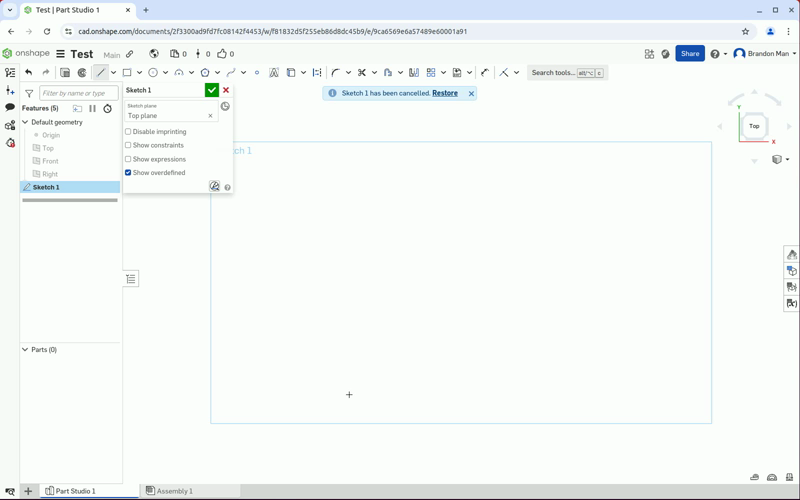
key_up(shift)
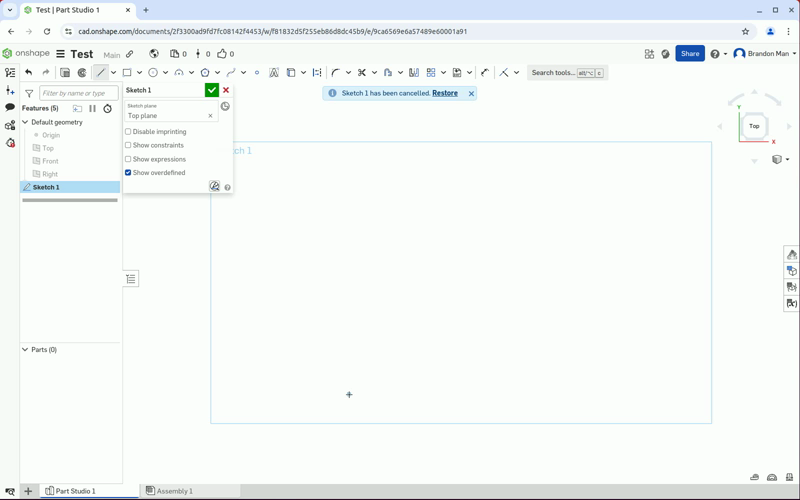
key_down(shift)
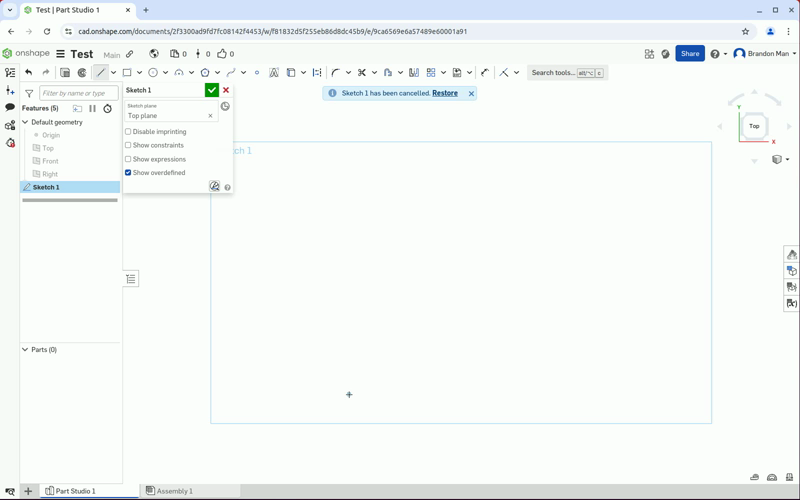
mouse_move(572, 394)
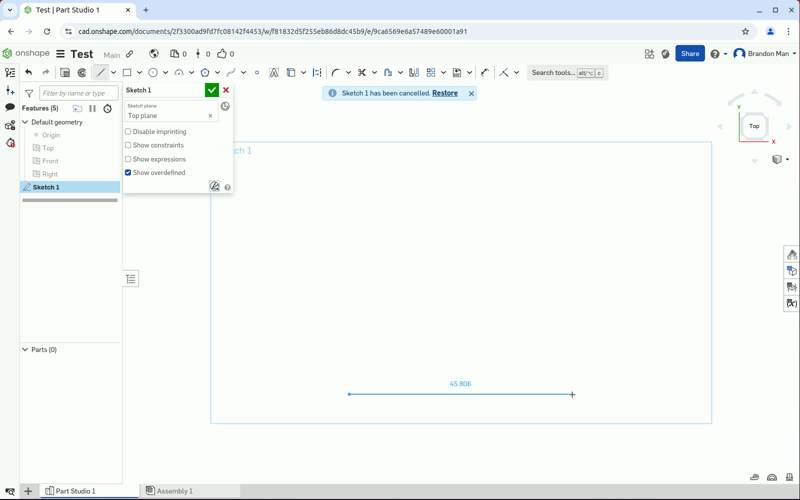
click(572, 394)
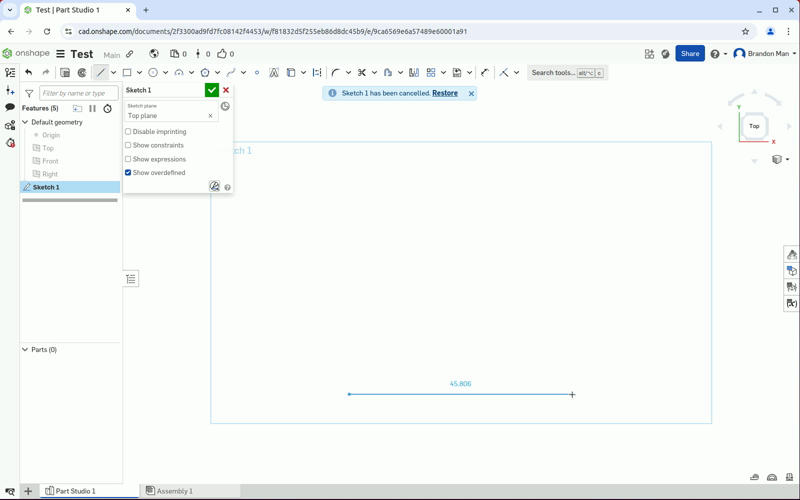
key_up(shift)
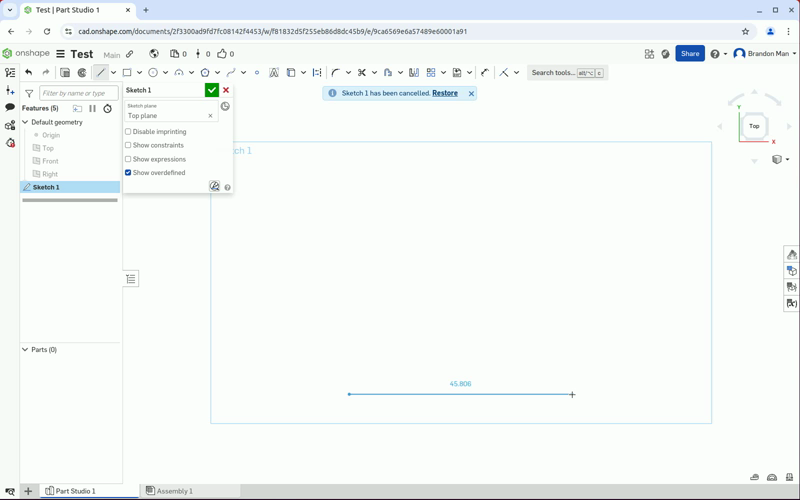
key_down(shift)
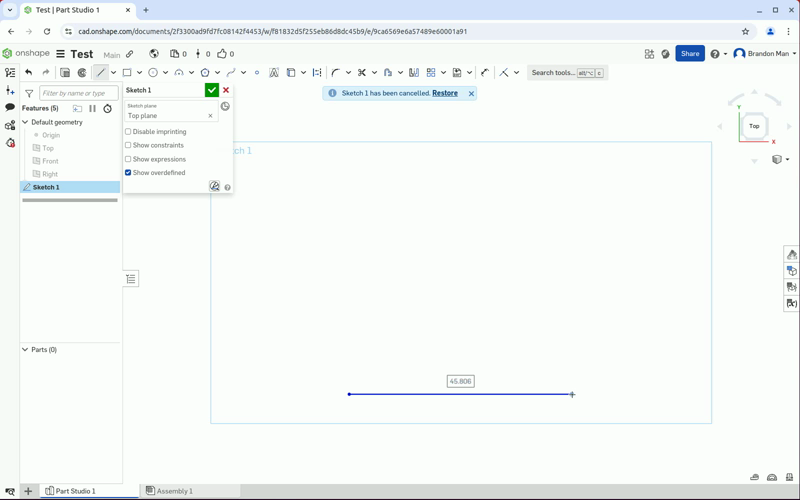
mouse_move(572, 171)
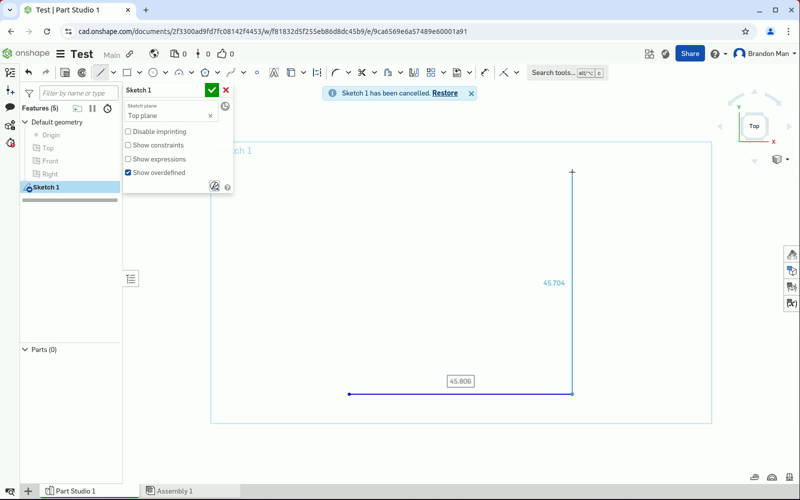
click(572, 171)
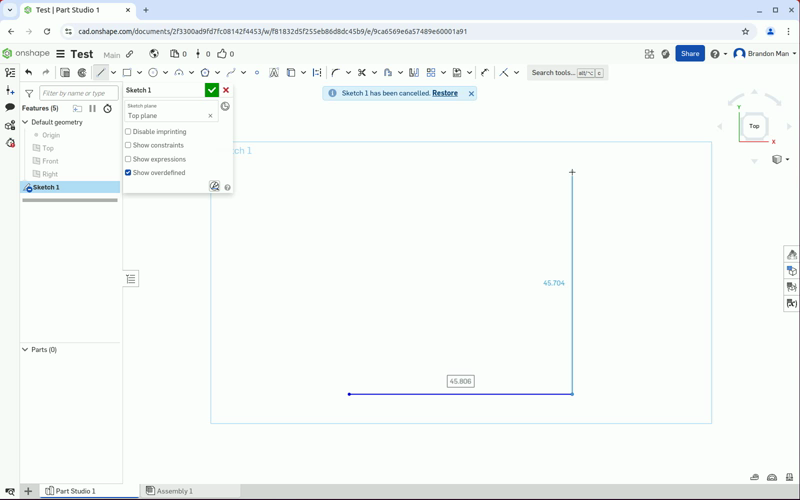
key_up(shift)
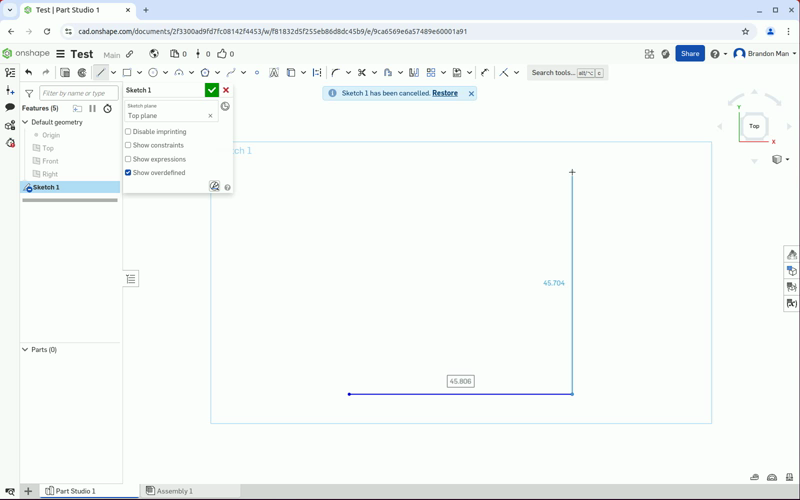
key_down(shift)
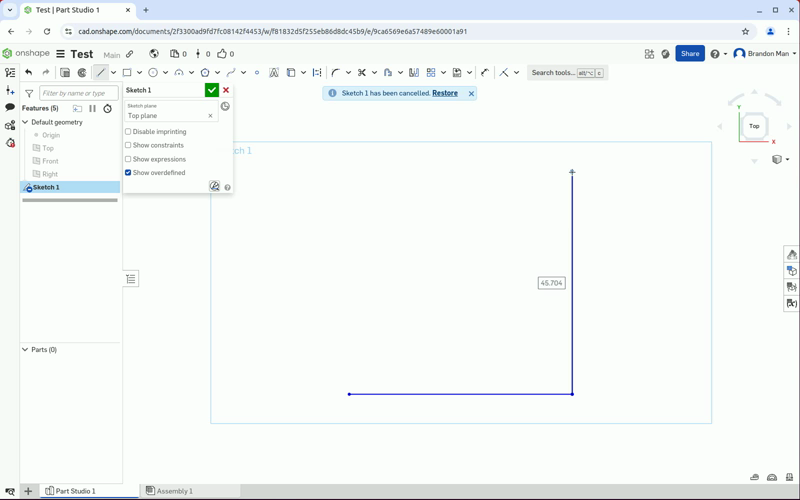
mouse_move(349, 171)
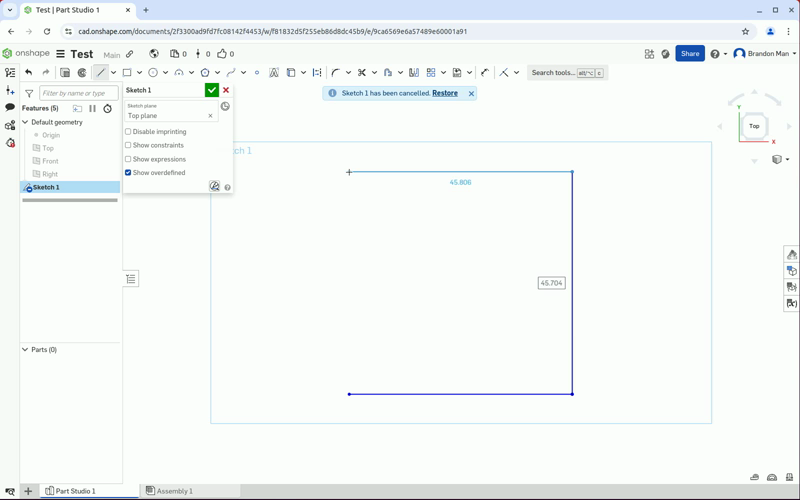
click(349, 171)
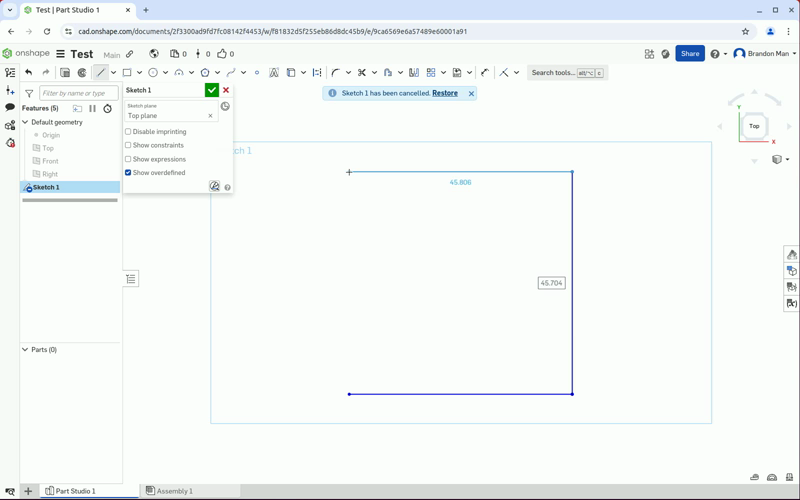
key_up(shift)
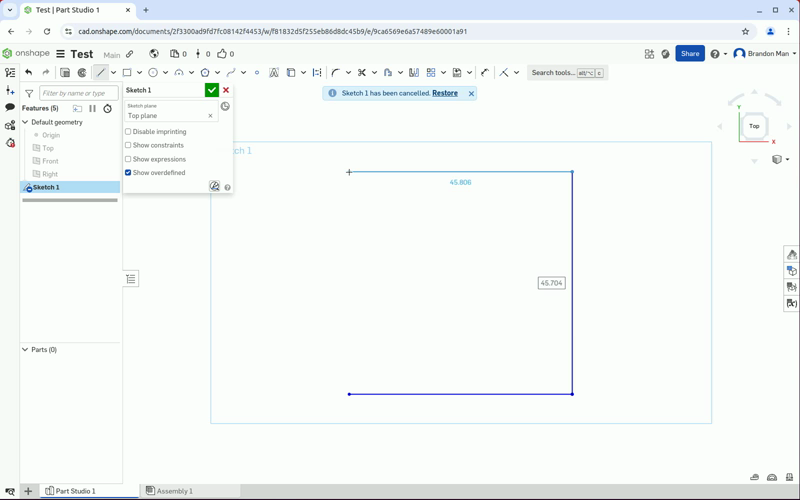
key_down(shift)
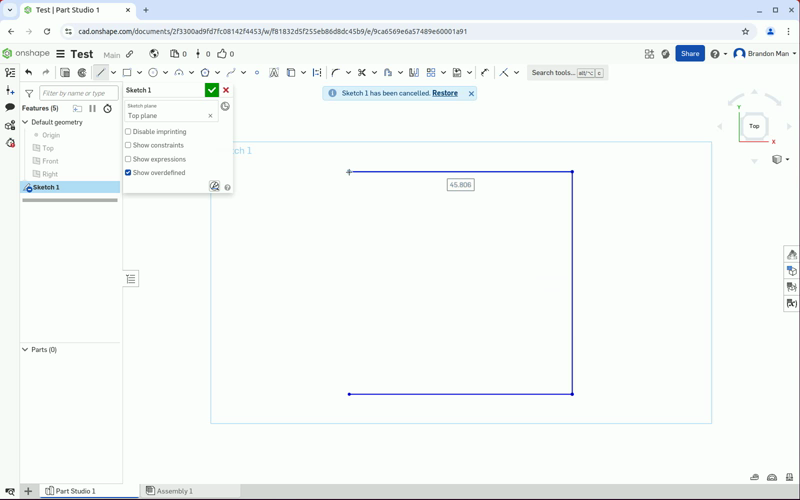
mouse_move(349, 394)
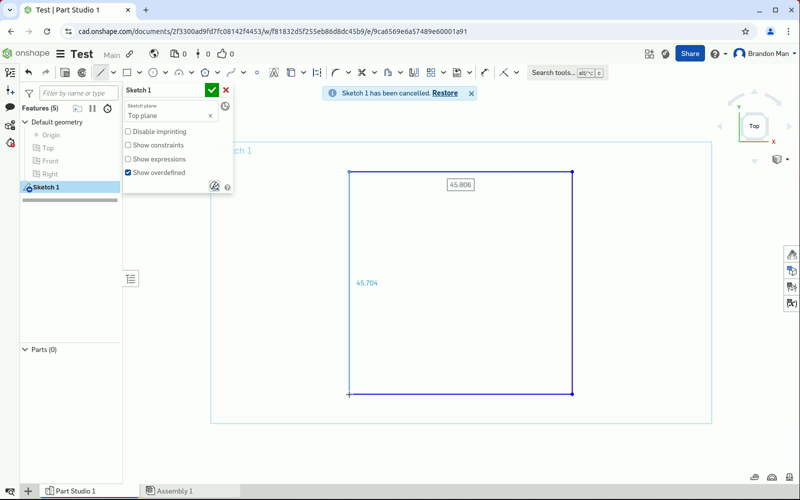
key_up(shift)
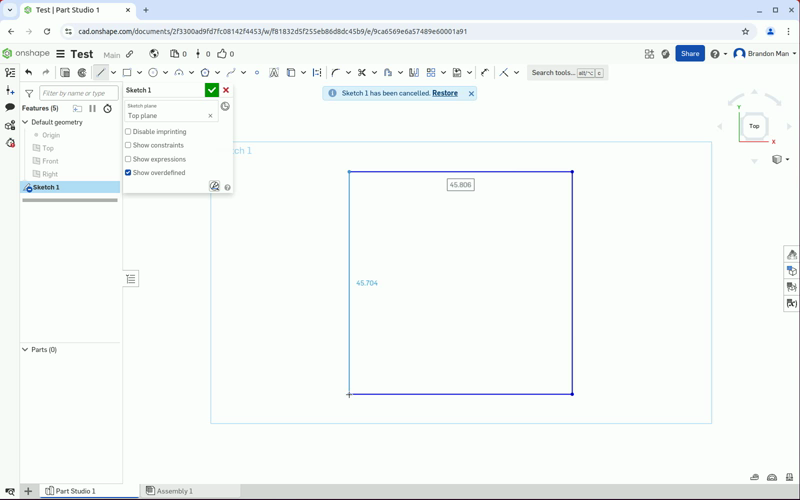
click(349, 394)
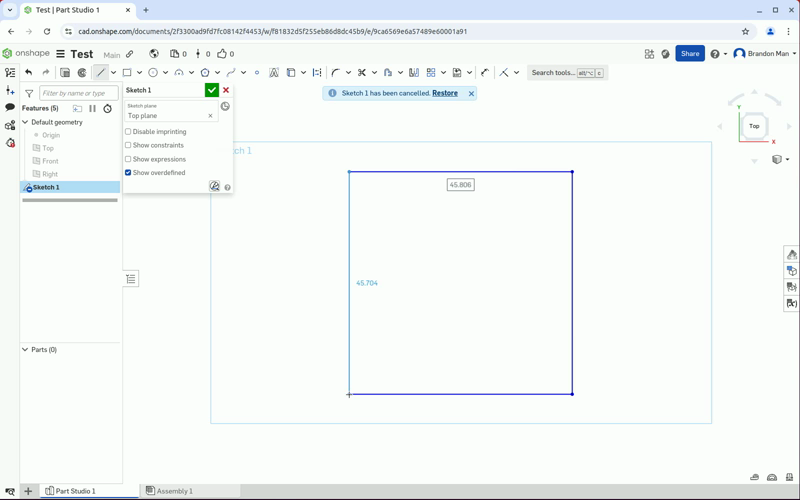
key(esc)
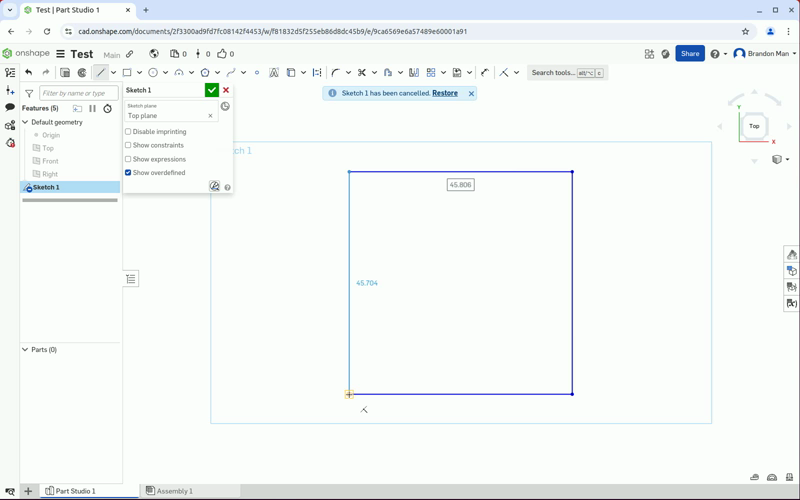
key(c)
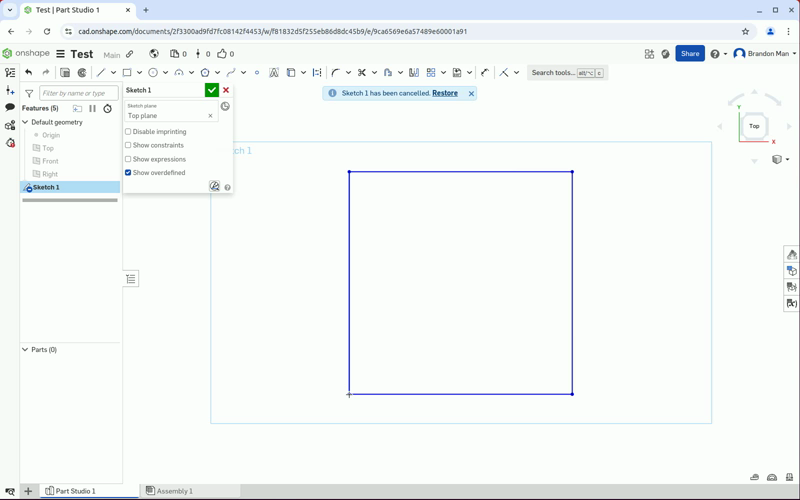
key_down(shift)
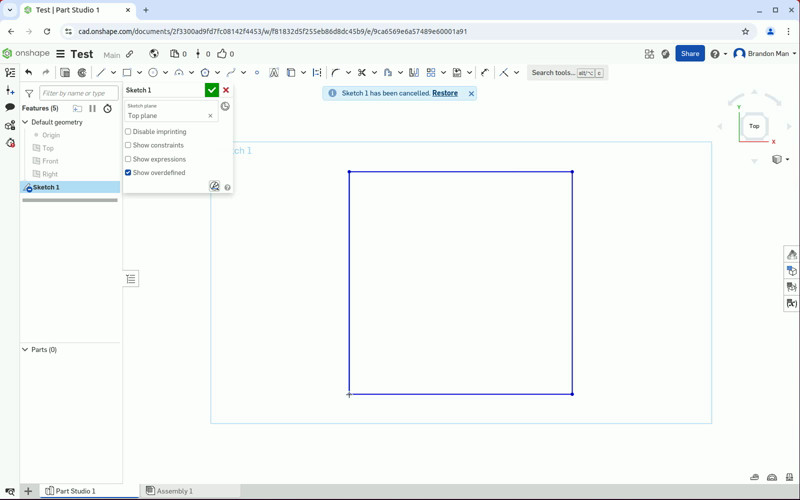
mouse_move(461, 281)
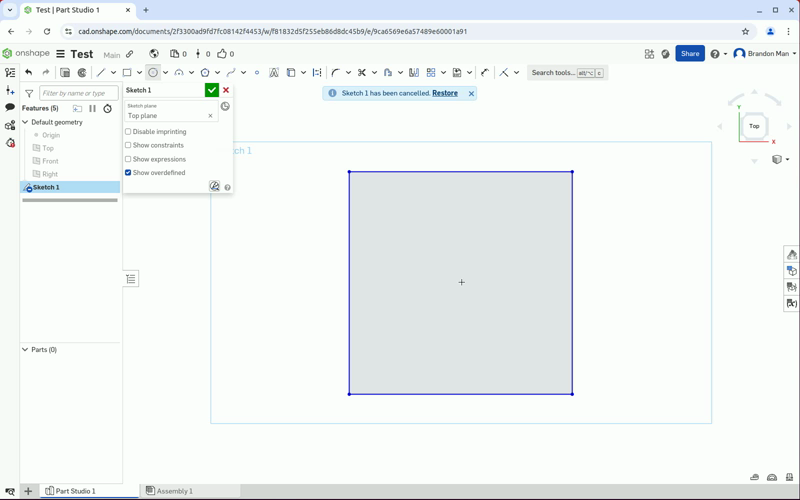
click(461, 281)
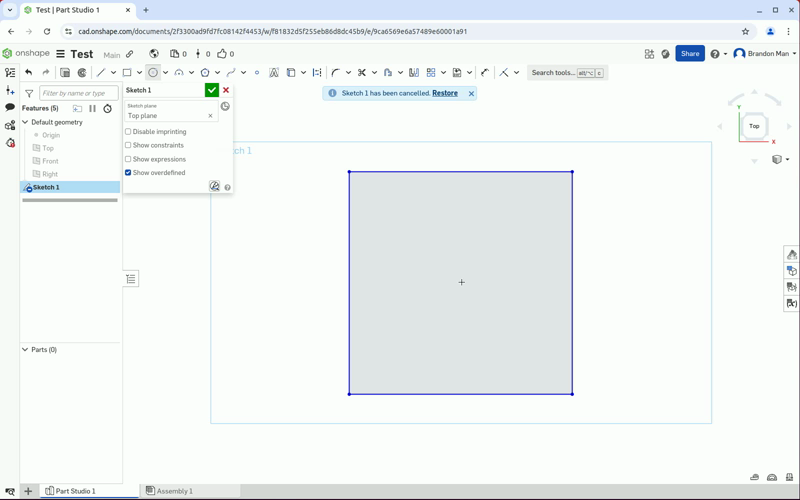
key_up(shift)
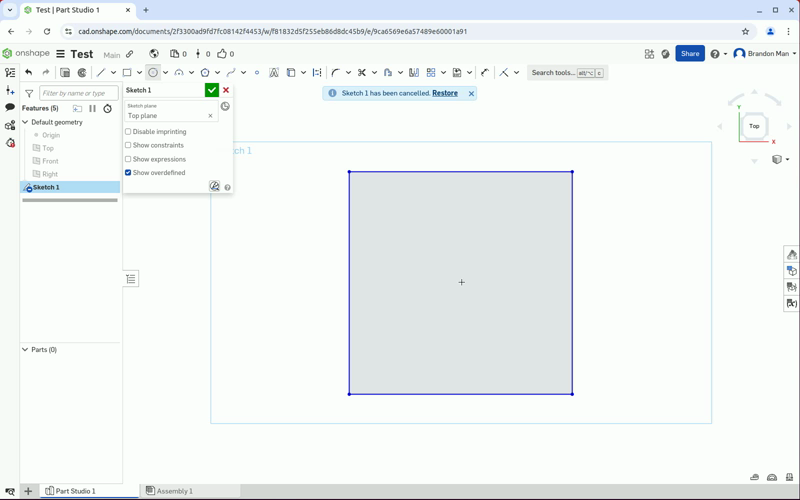
mouse_move(532, 281)
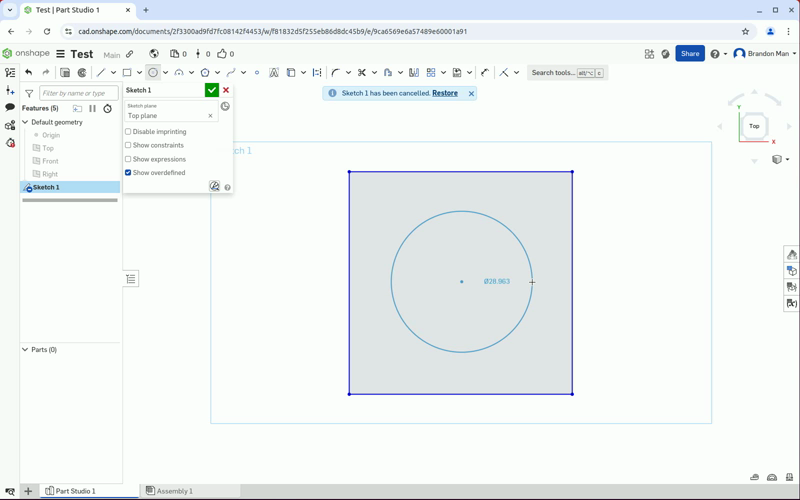
click(532, 281)
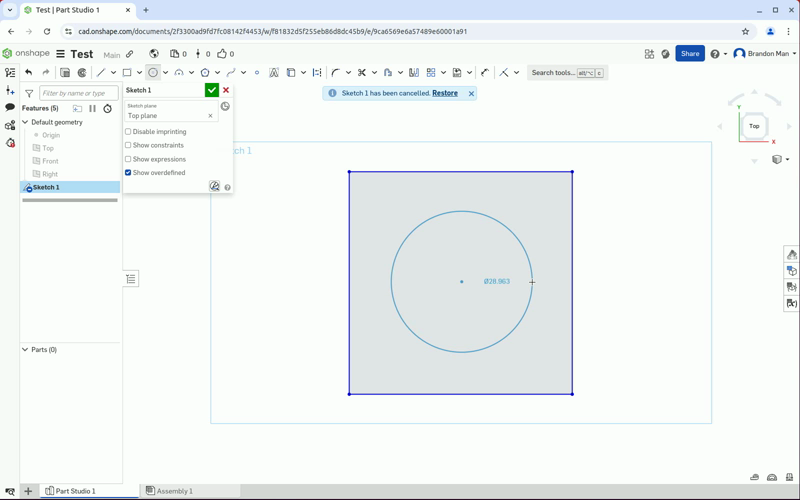
key(esc)
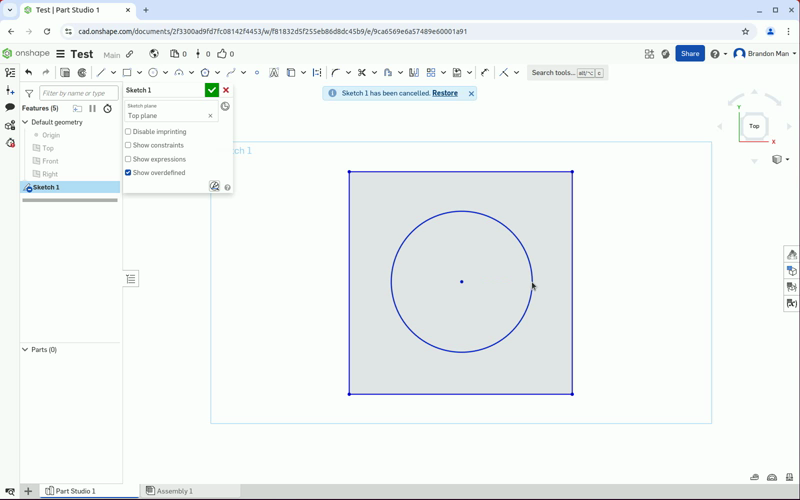
mouse_move(525, 371)
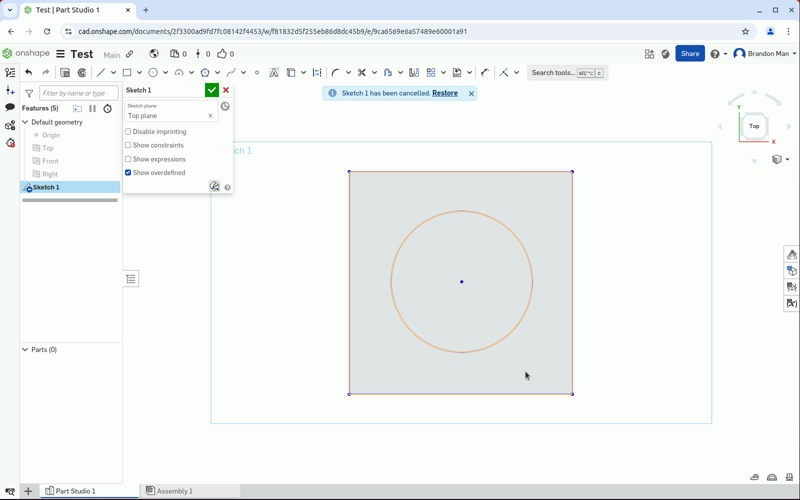
click(525, 371)
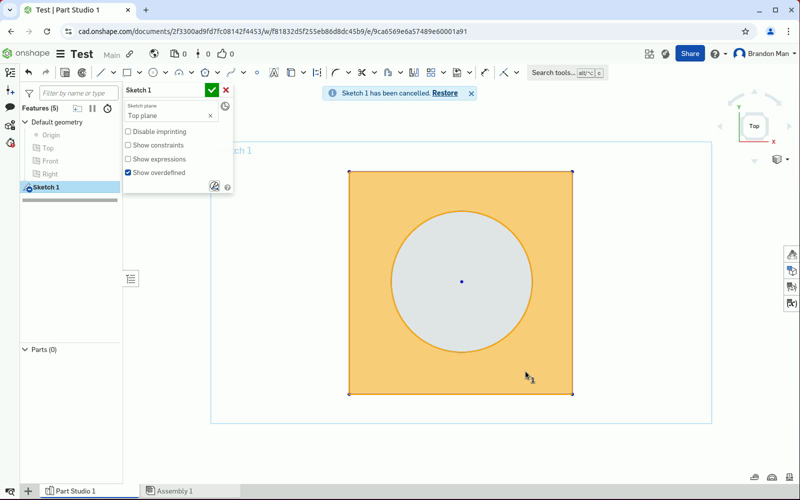
mouse_move(73, 352)
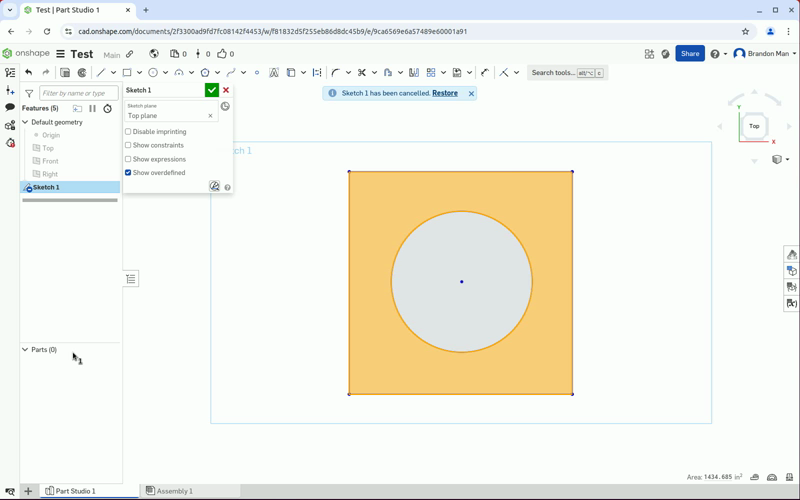
key(shift+y)
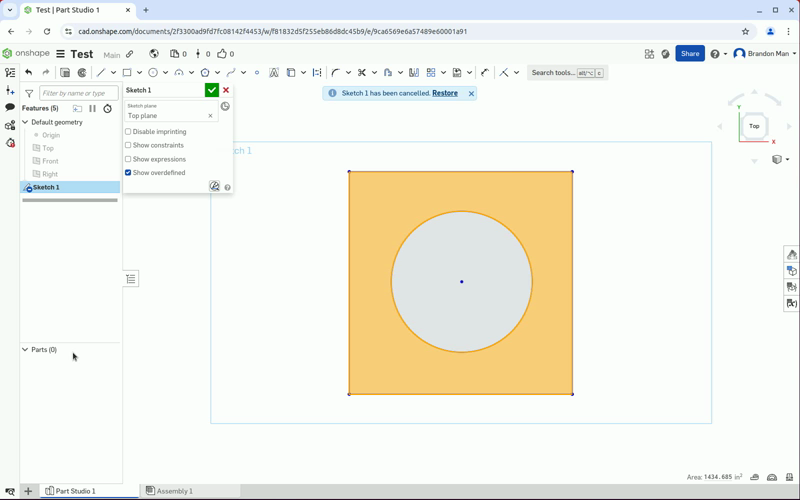
key(shift+e)
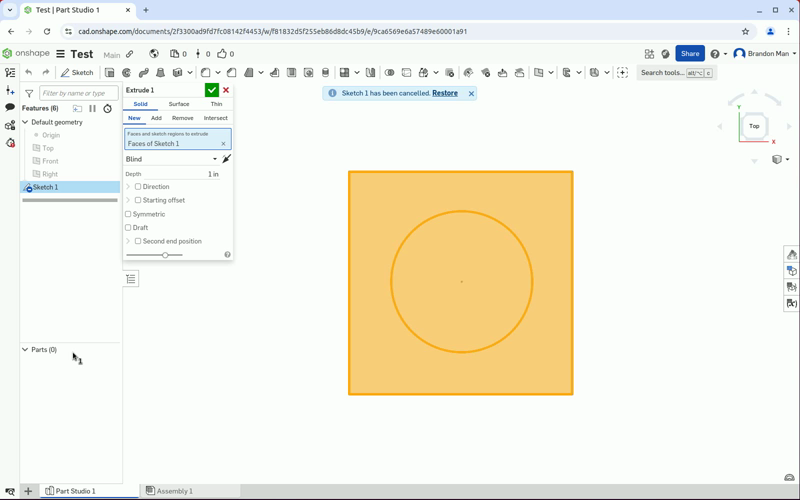
mouse_move(143, 106)
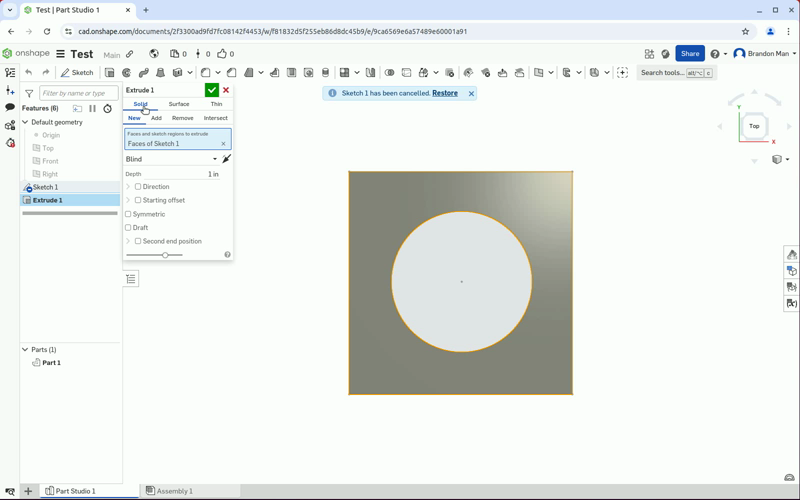
click(143, 106)
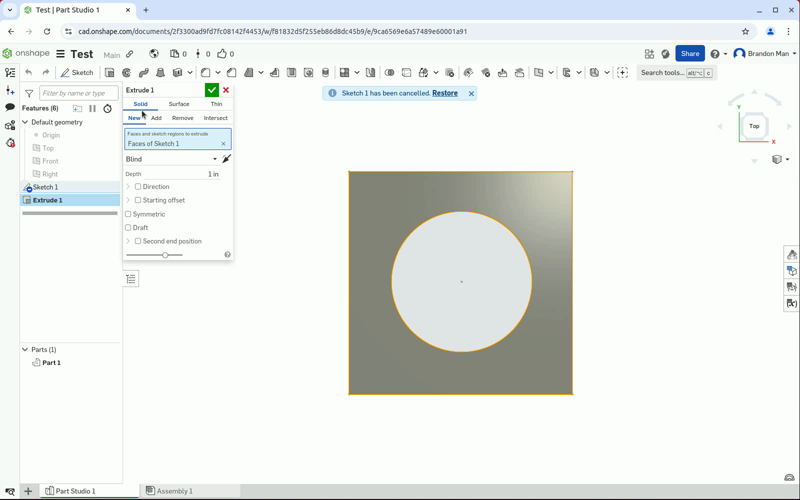
mouse_move(137, 120)
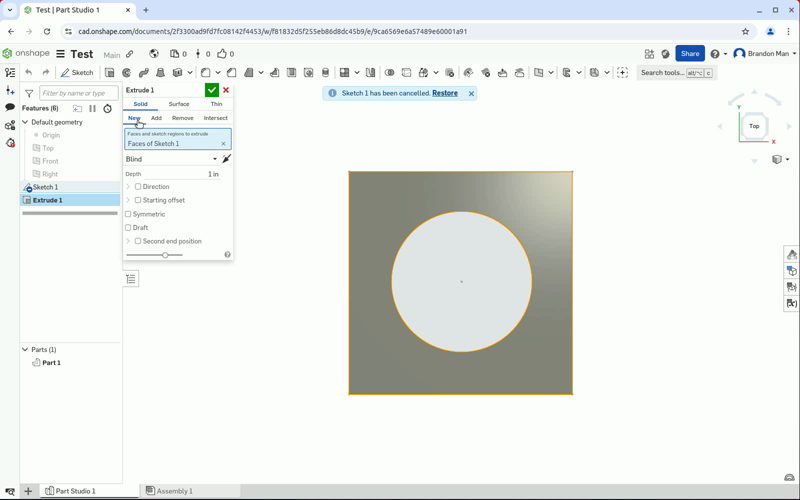
click(137, 120)
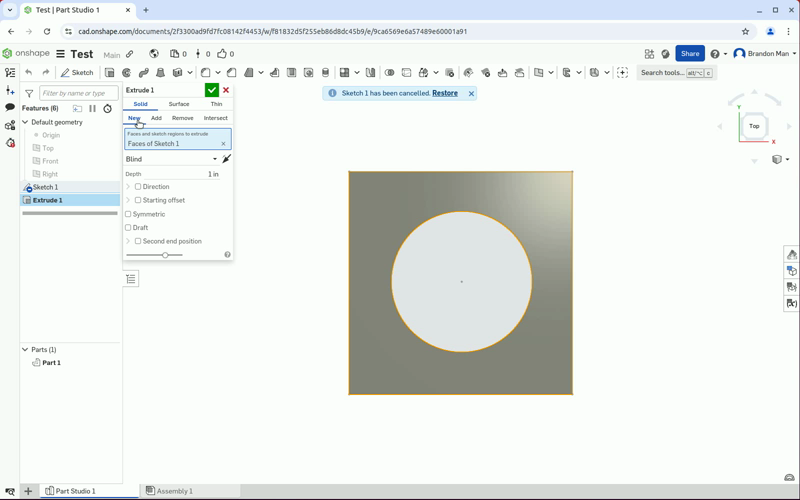
key(tab, 4)
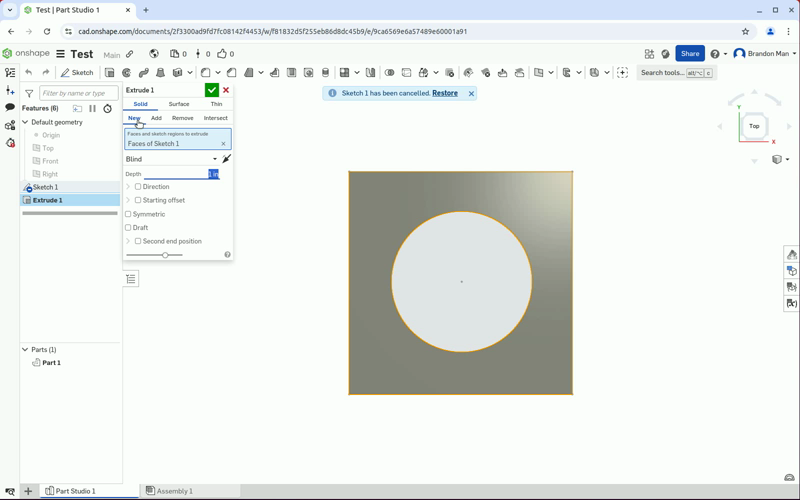
text(2.407)
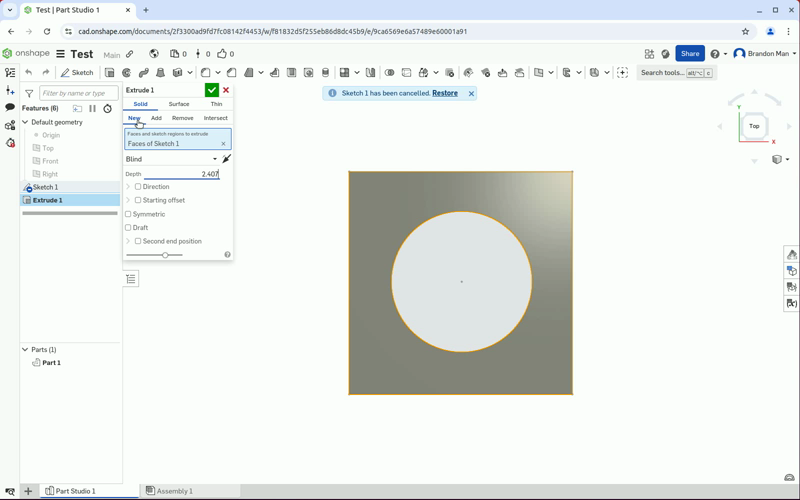
key(enter)
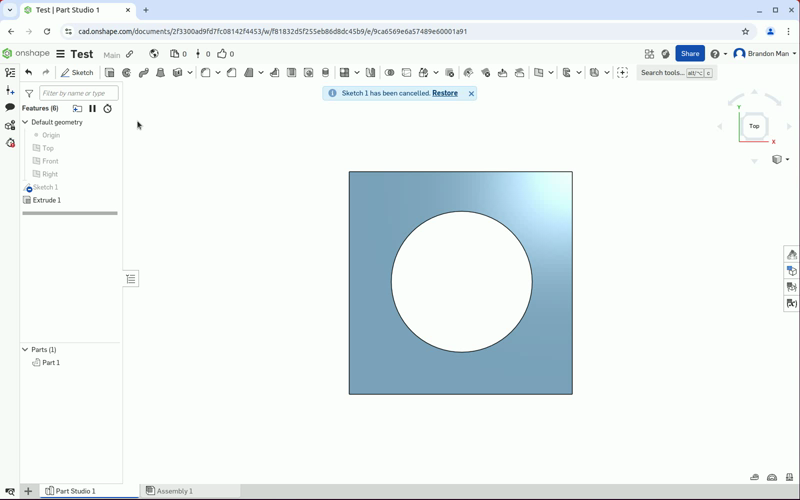
key(shift+h)
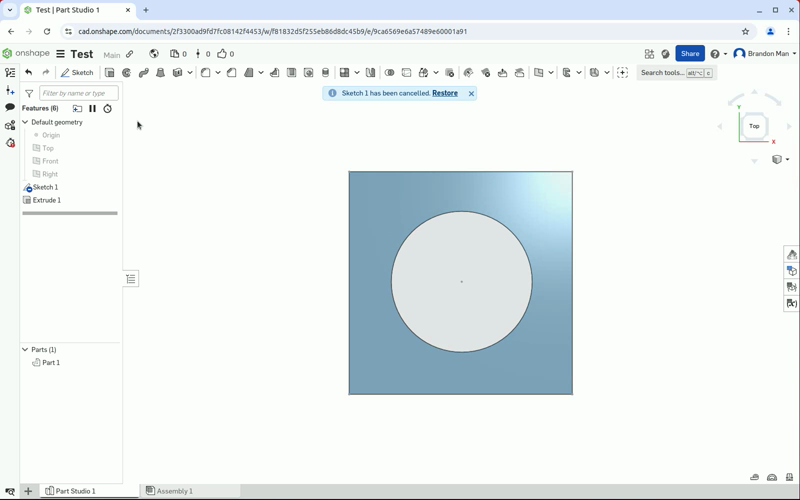
key(shift+h)
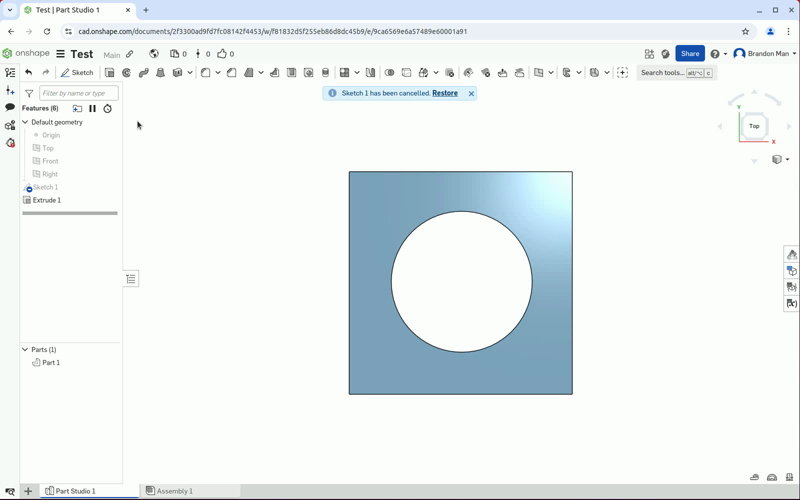
mouse_move(73, 189)
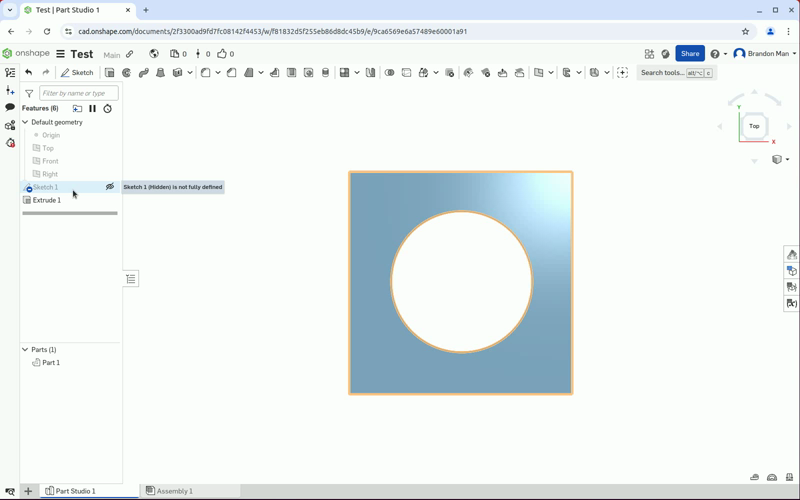
click(73, 189)
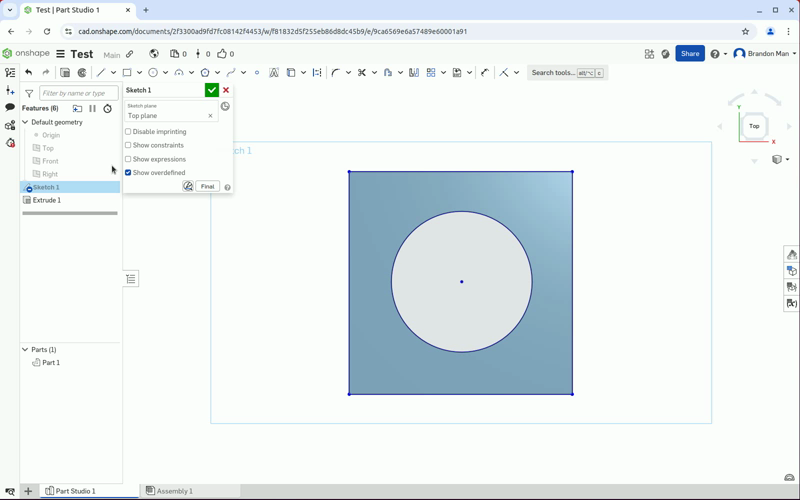
mouse_move(229, 92)
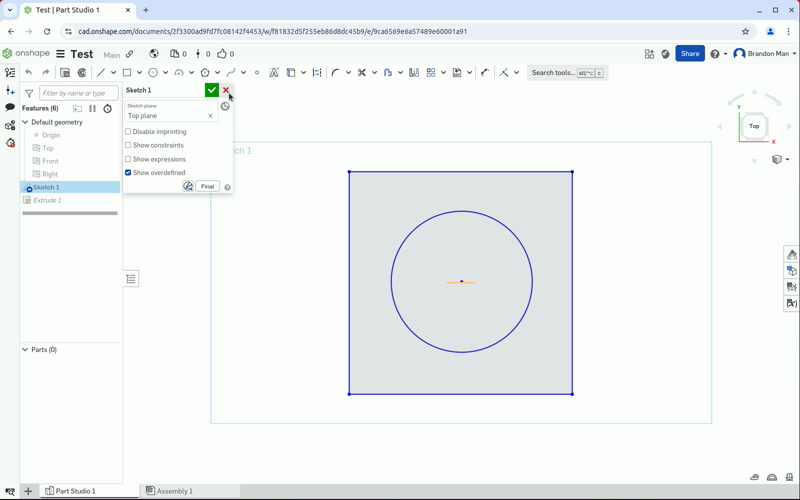
click(229, 92)
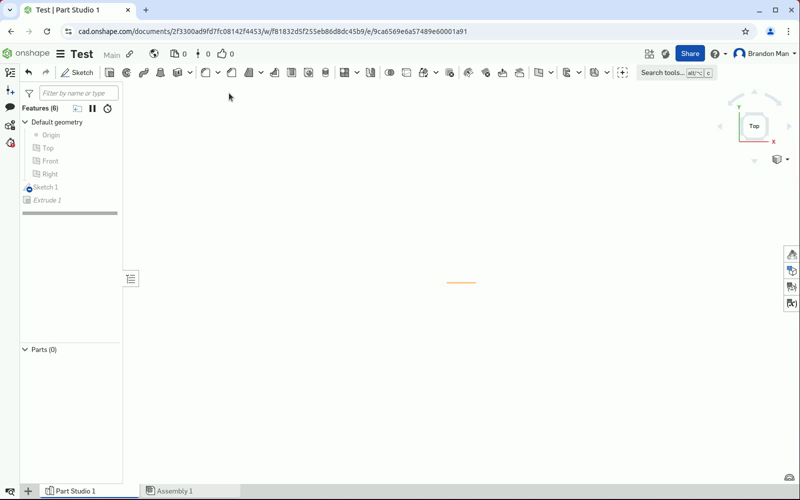
mouse_move(541, 75)
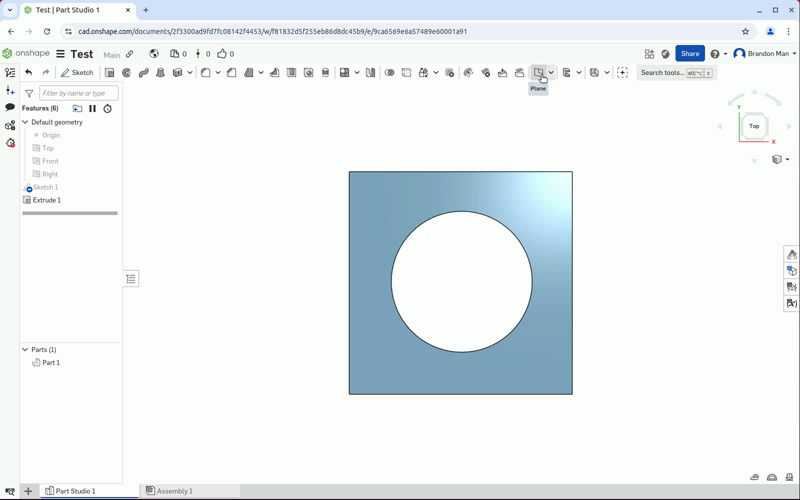
click(541, 75)
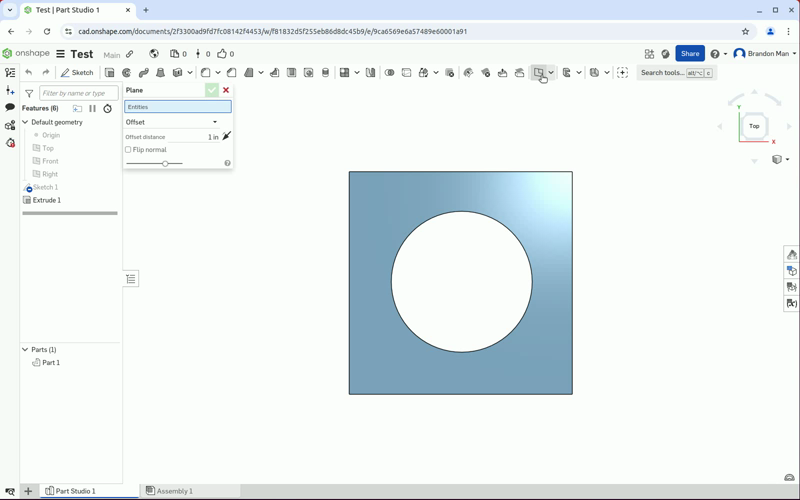
mouse_move(73, 150)
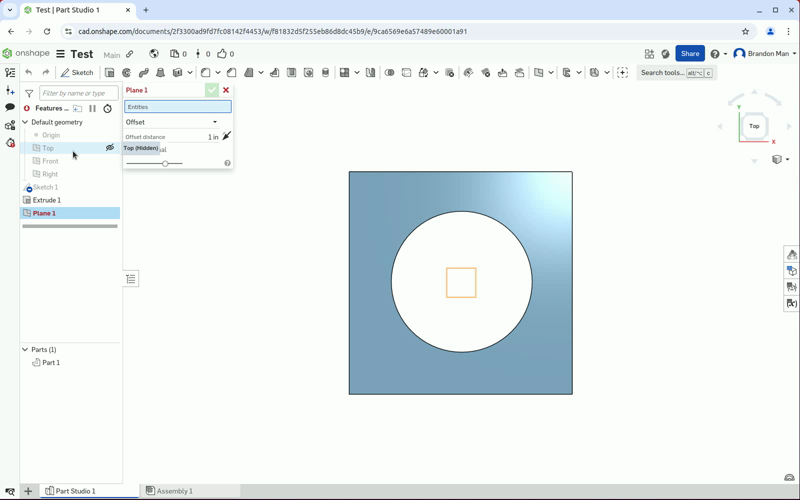
click(73, 150)
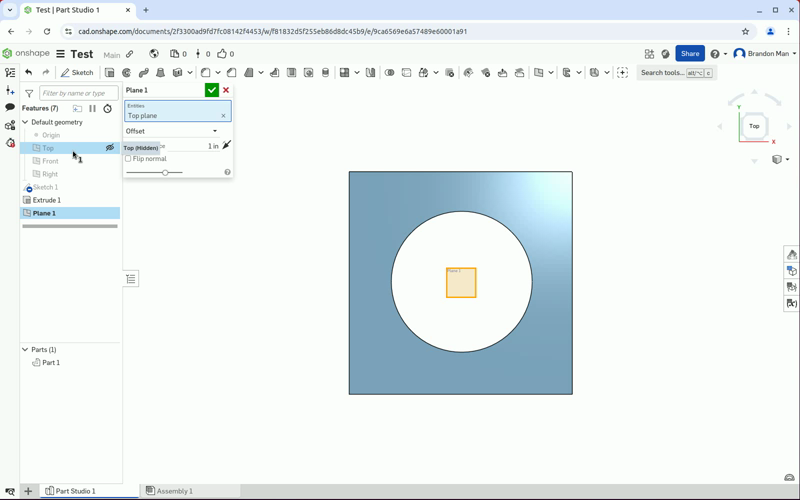
key(tab, 2)
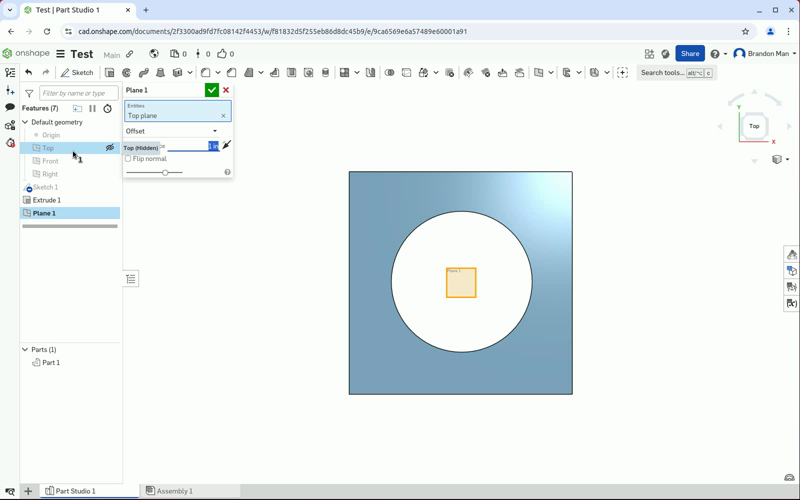
text(2.403)
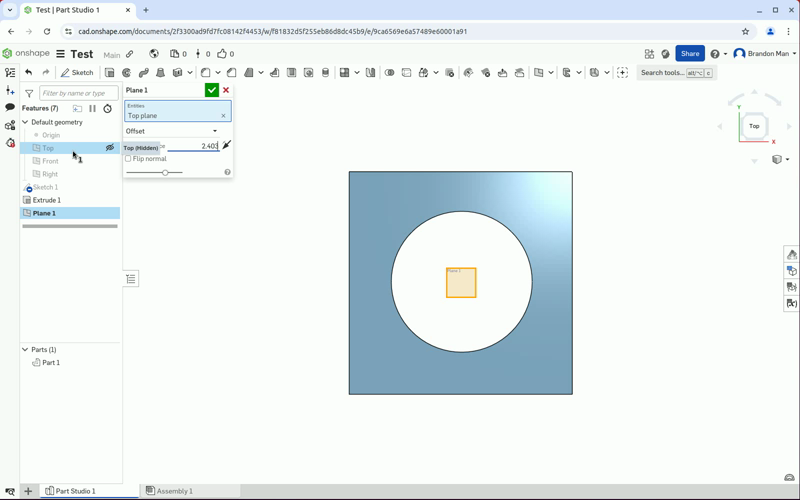
key(enter, 2)
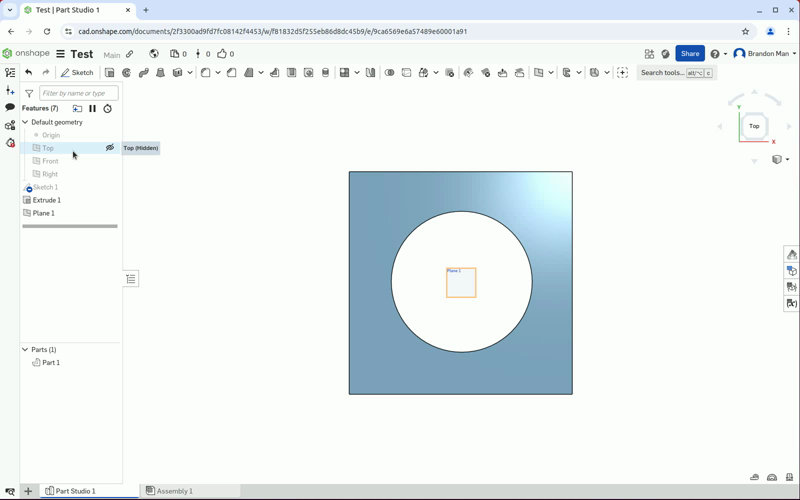
key(shift+s)
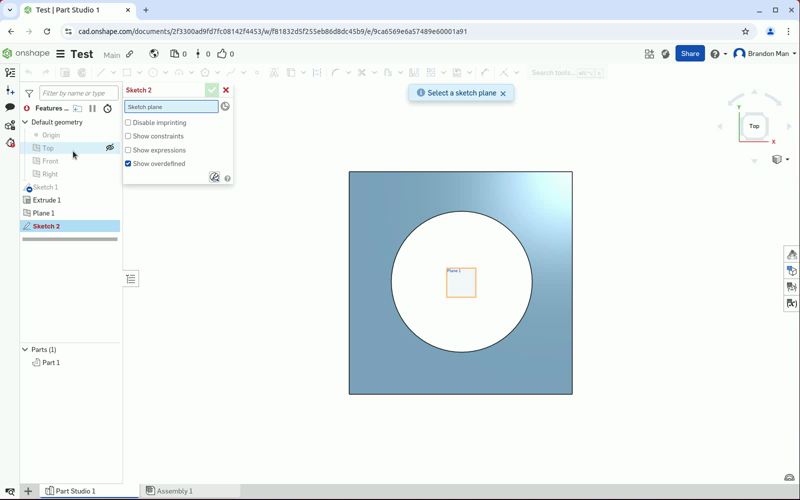
mouse_move(73, 215)
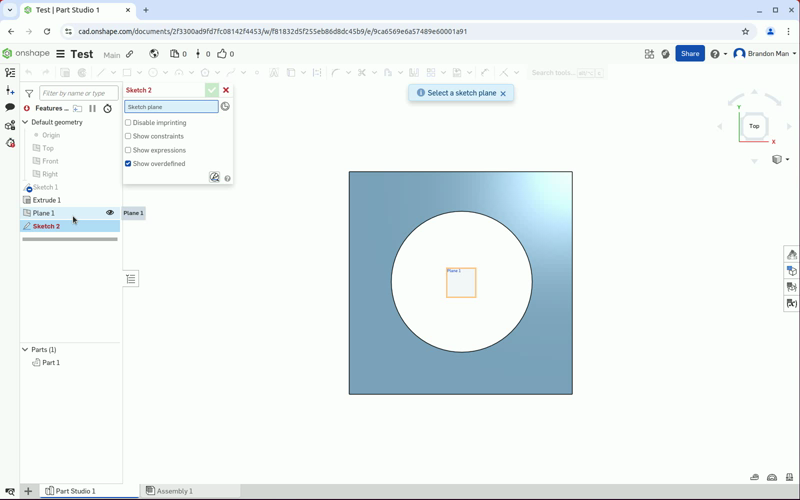
click(73, 215)
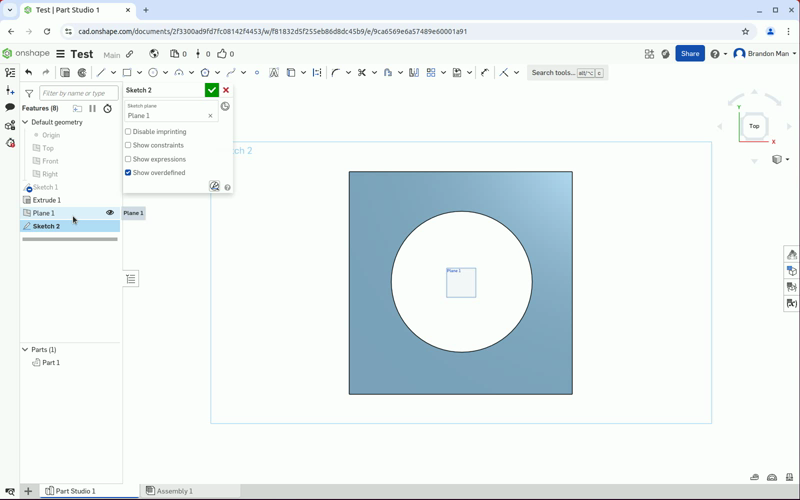
mouse_move(73, 352)
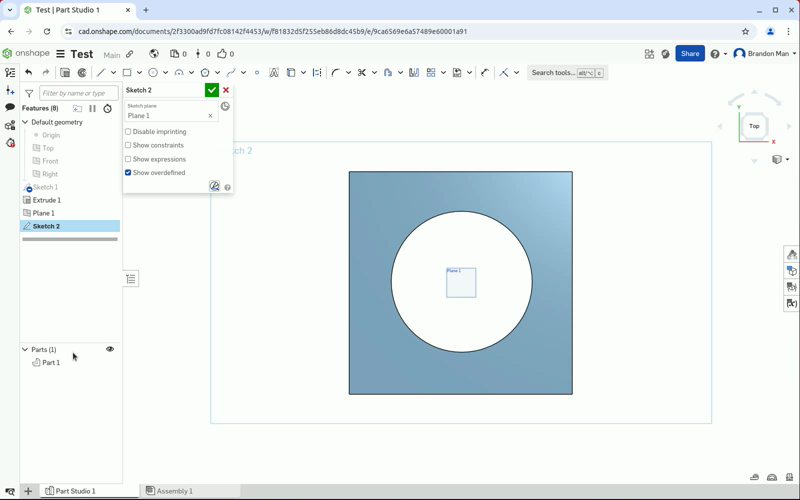
key(y)
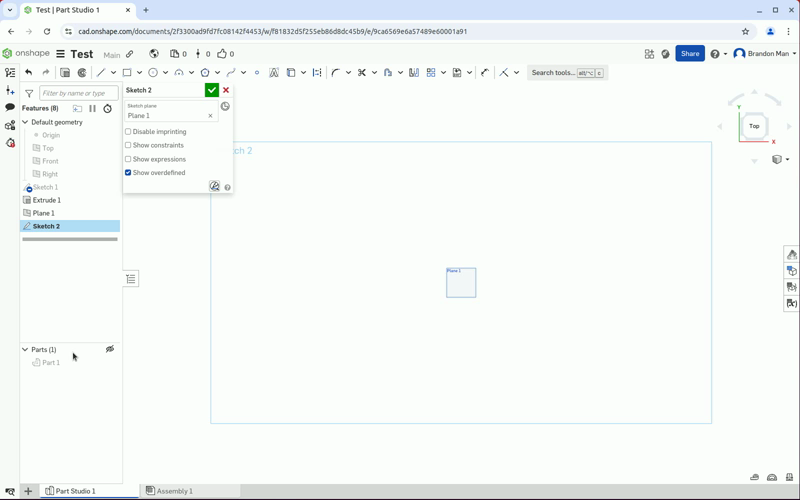
key(l)
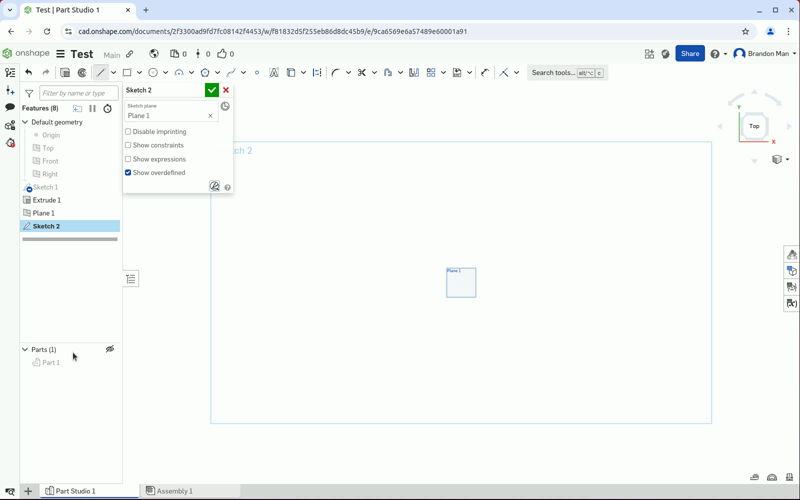
key_down(shift)
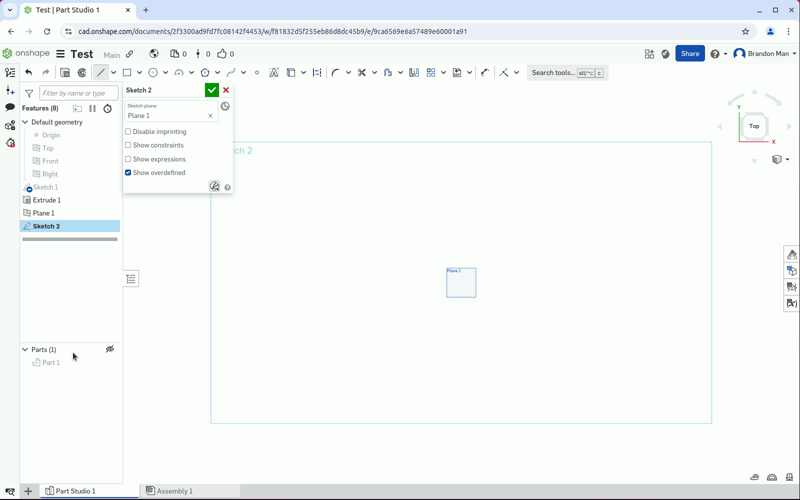
mouse_move(348, 395)
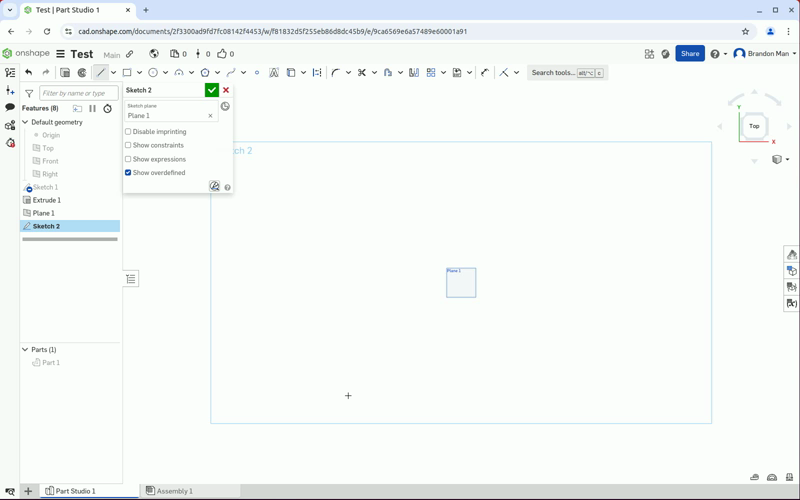
click(348, 395)
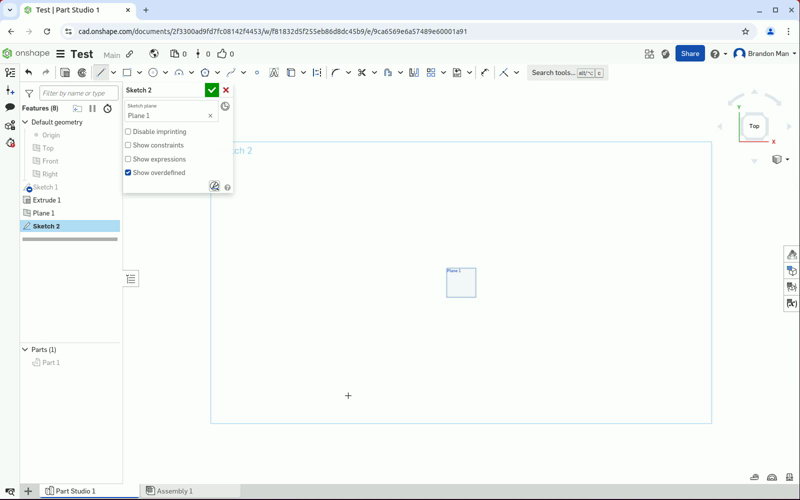
key_up(shift)
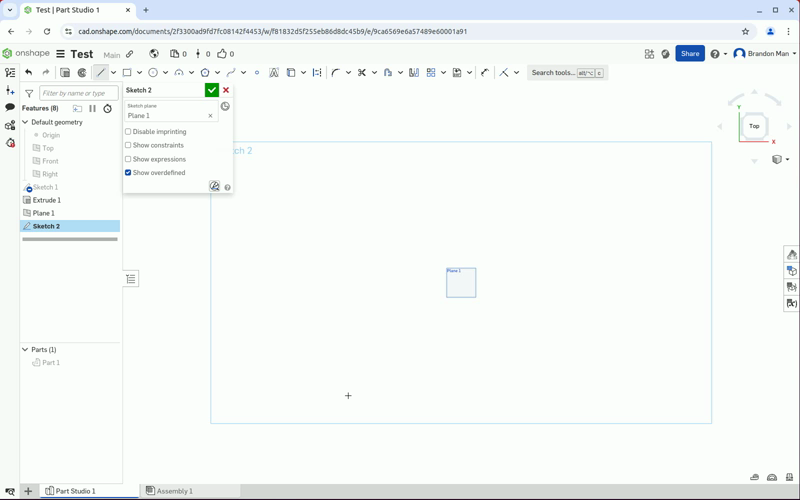
key_down(shift)
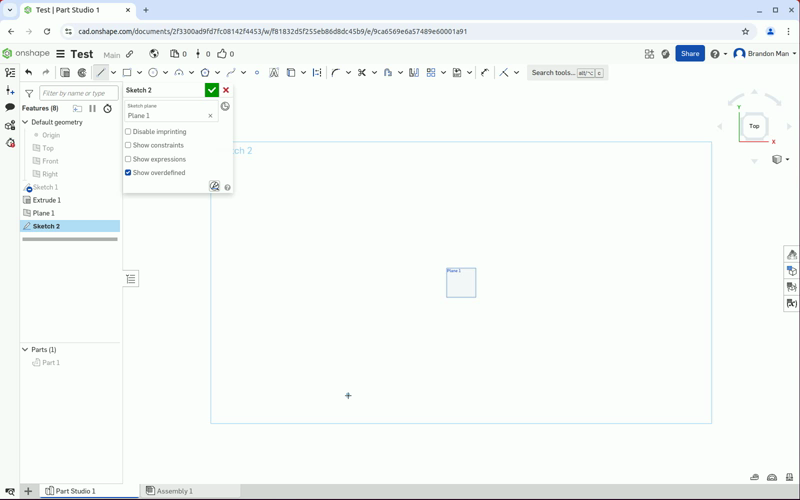
mouse_move(572, 395)
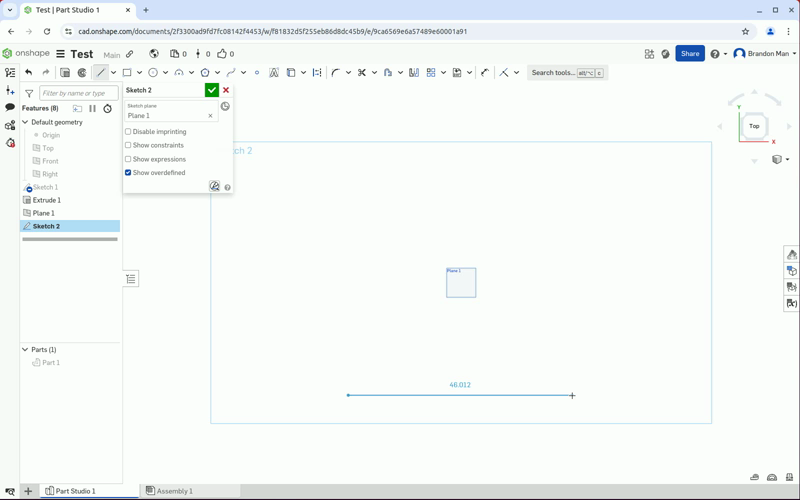
click(572, 395)
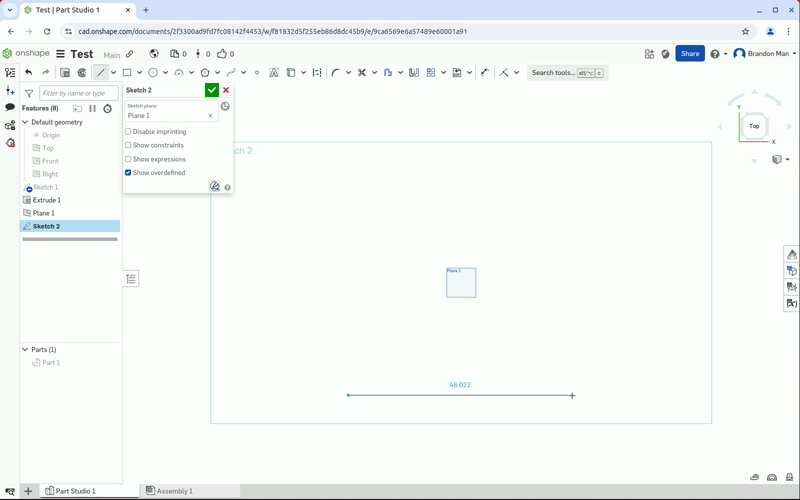
key_up(shift)
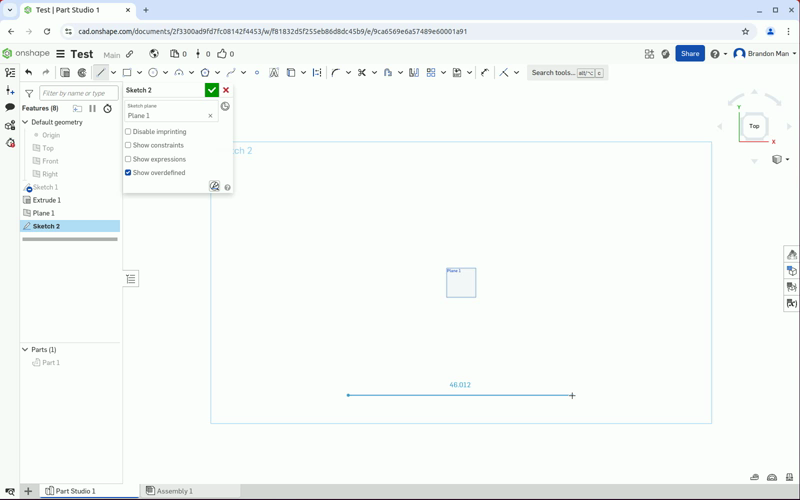
key_down(shift)
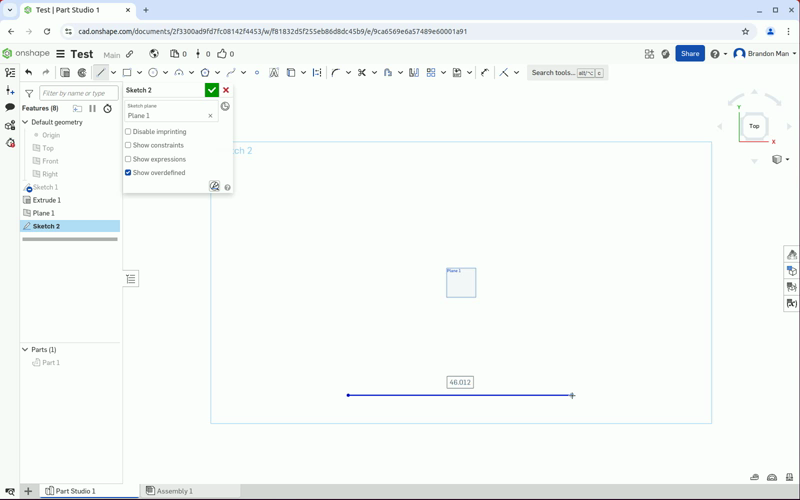
mouse_move(572, 171)
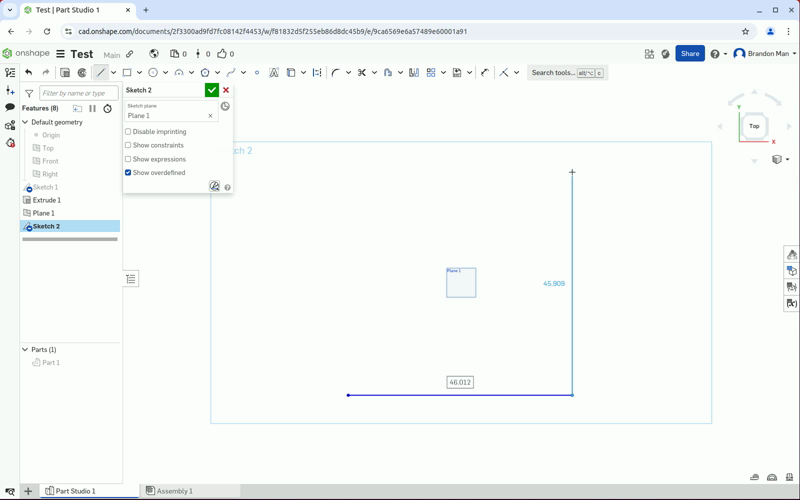
click(572, 171)
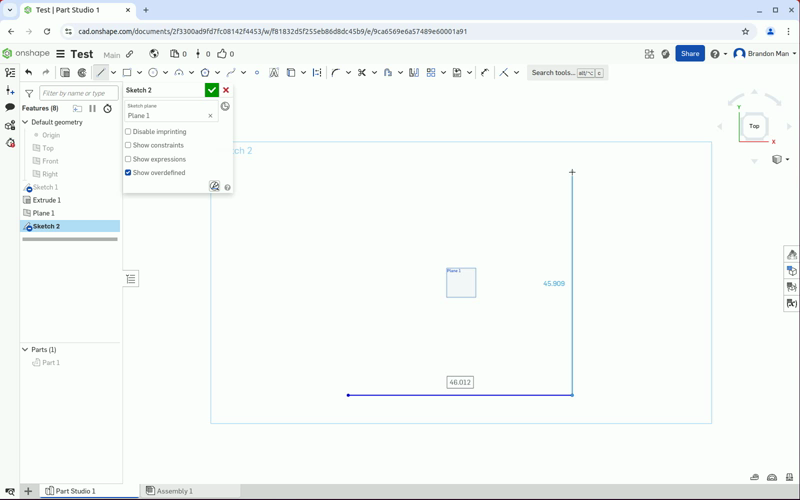
key_up(shift)
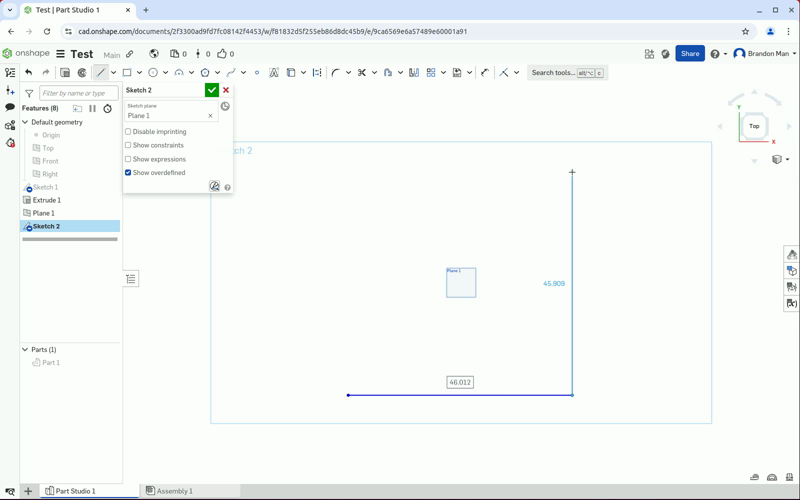
key_down(shift)
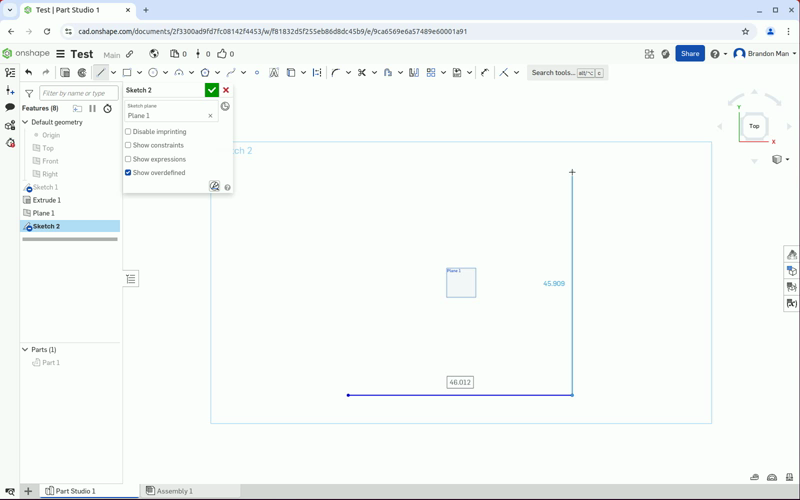
mouse_move(348, 171)
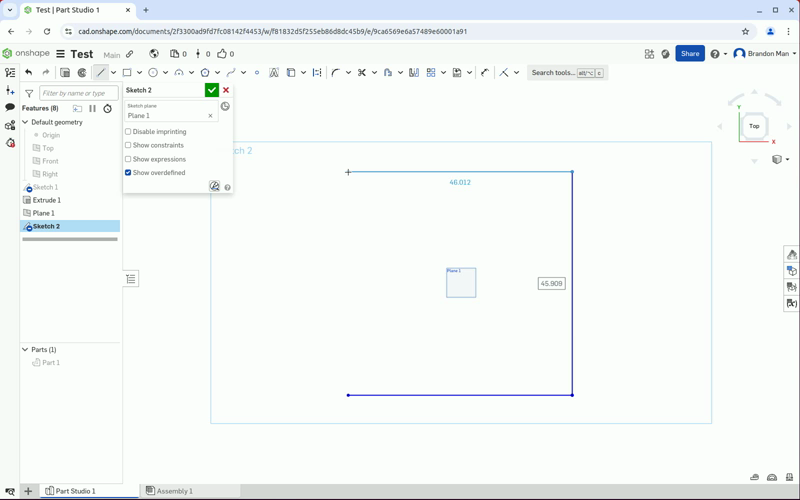
click(348, 171)
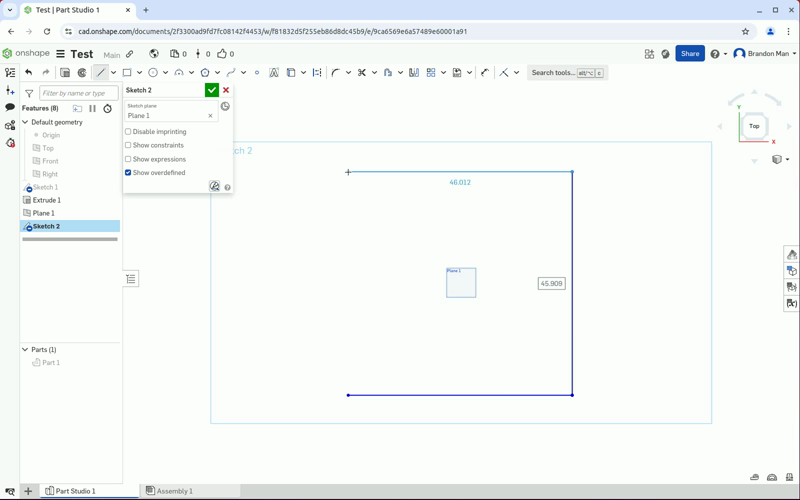
key_up(shift)
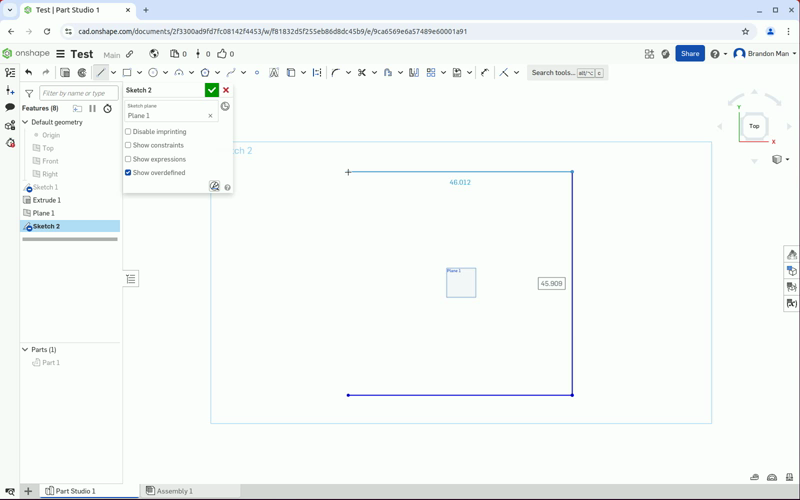
key_down(shift)
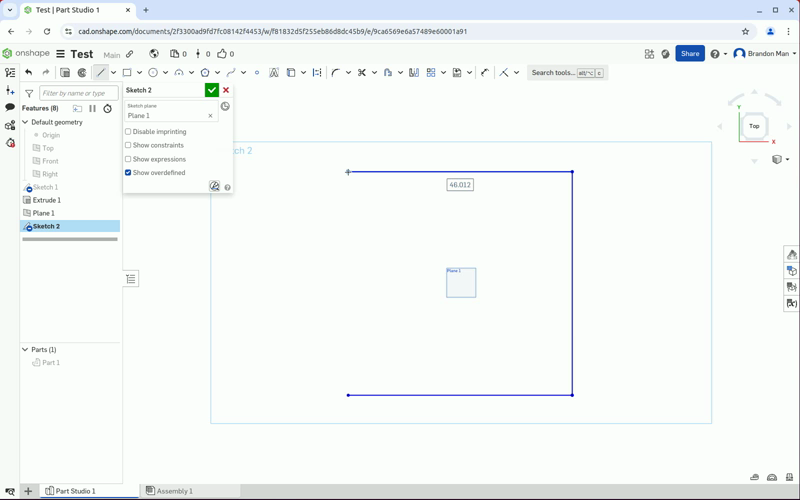
mouse_move(348, 395)
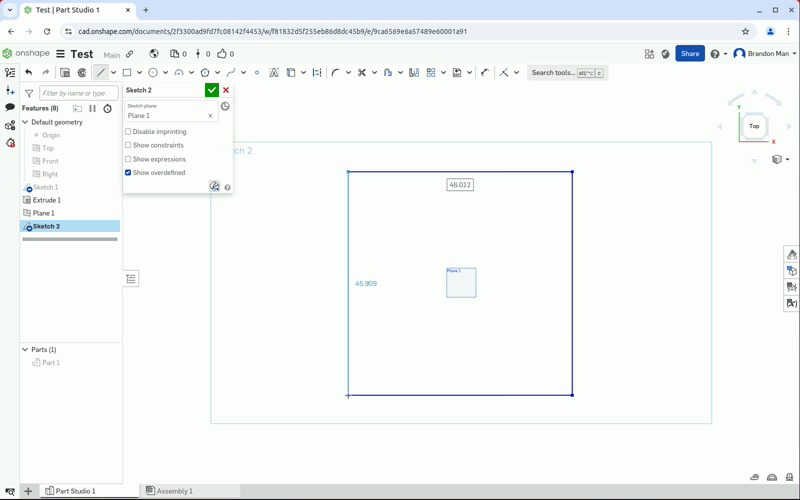
key_up(shift)
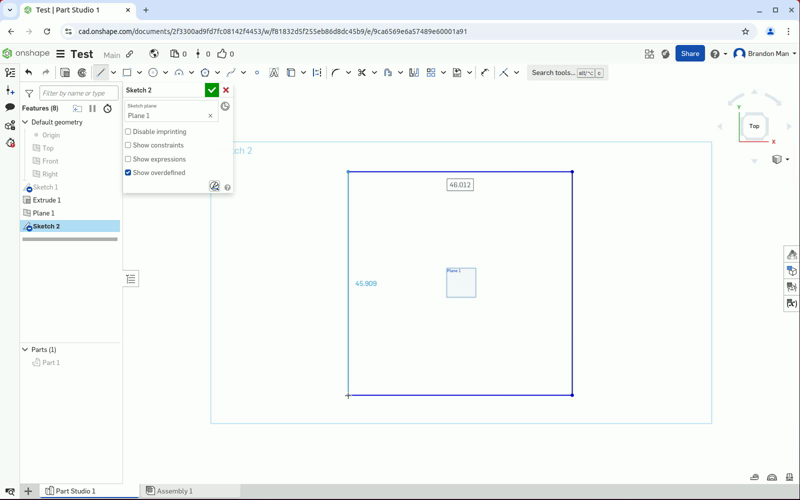
click(348, 395)
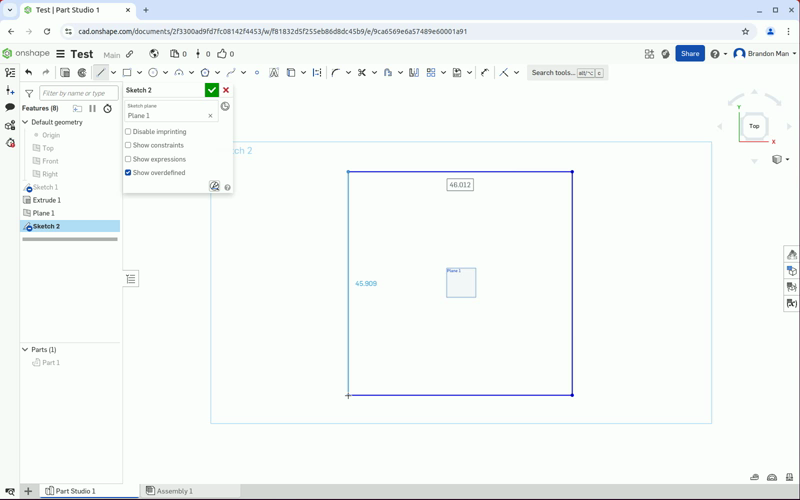
key(esc)
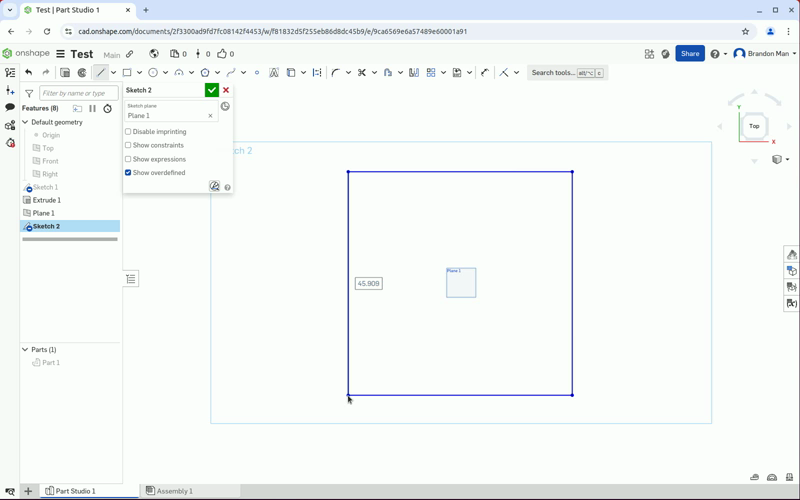
key(c)
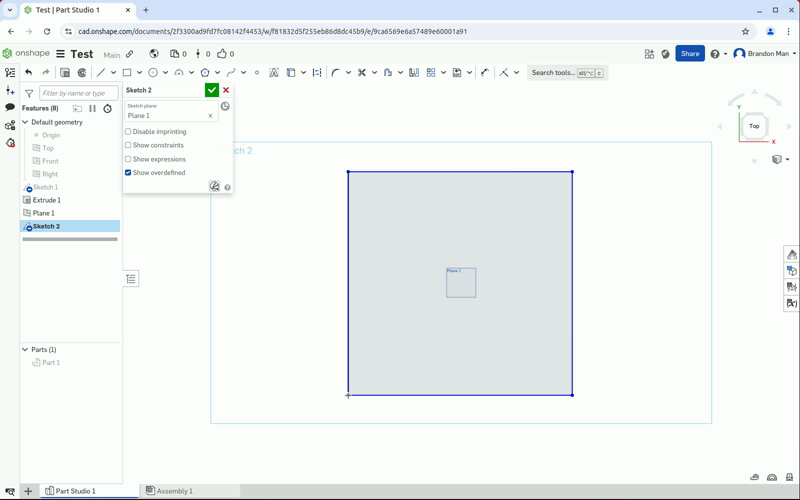
key_down(shift)
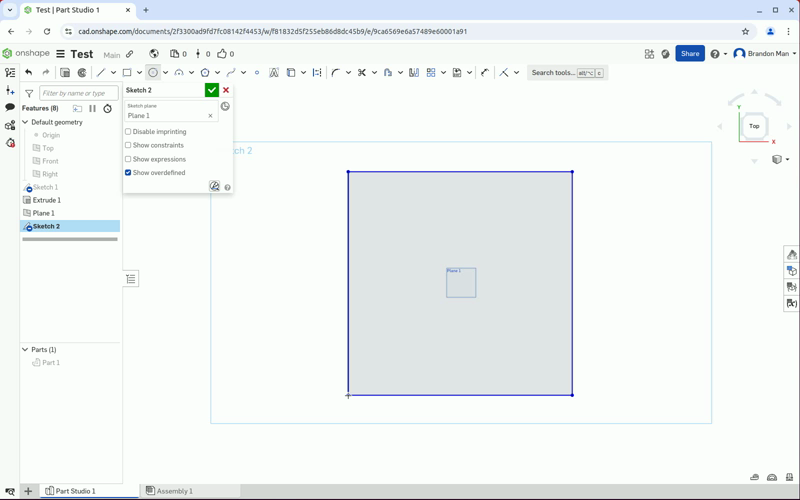
mouse_move(461, 282)
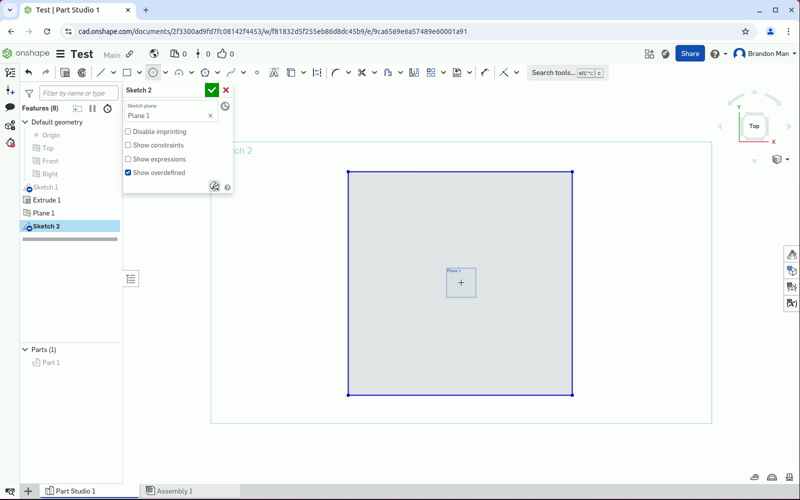
click(461, 282)
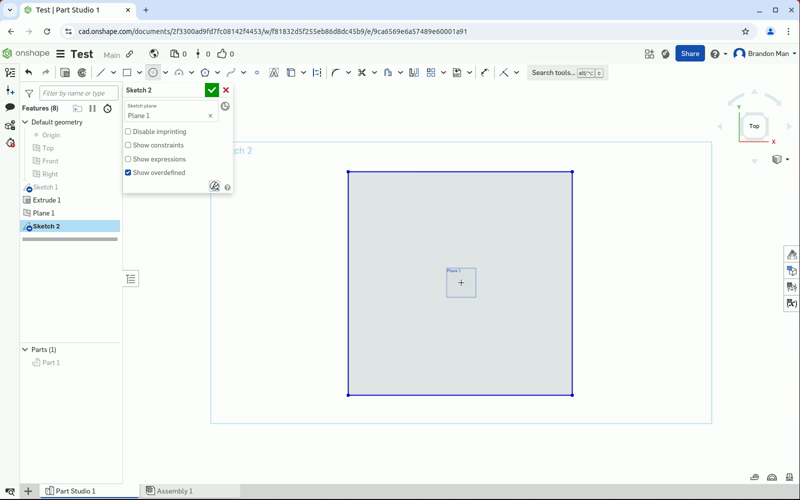
key_up(shift)
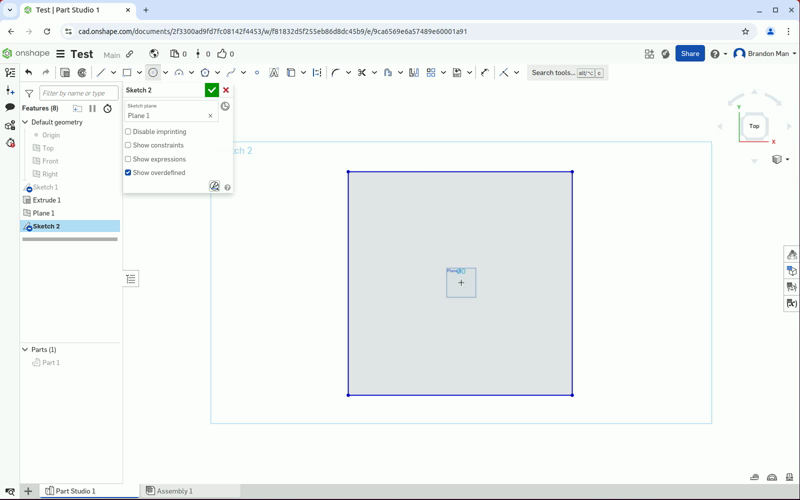
mouse_move(543, 282)
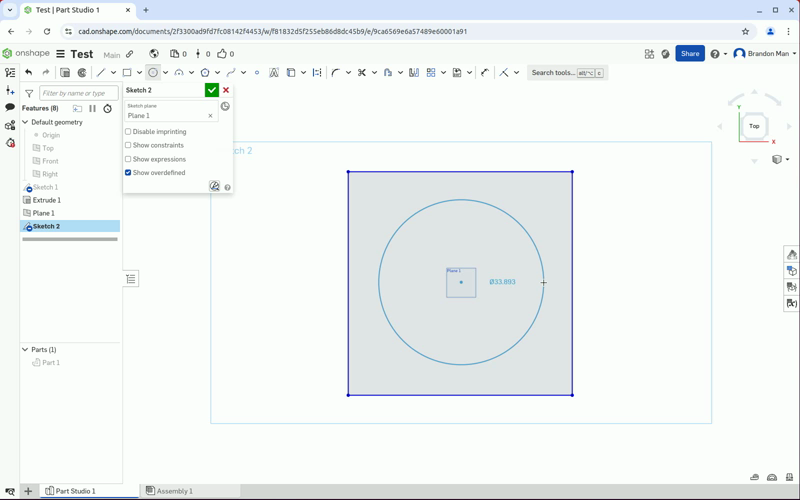
click(543, 282)
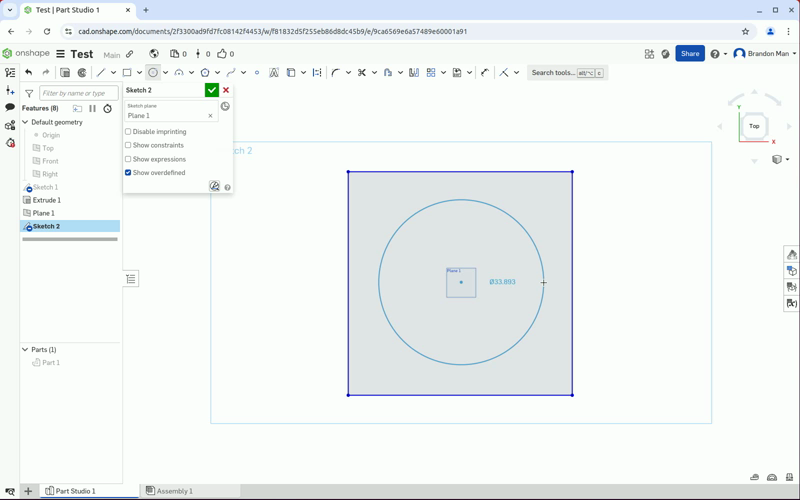
key(esc)
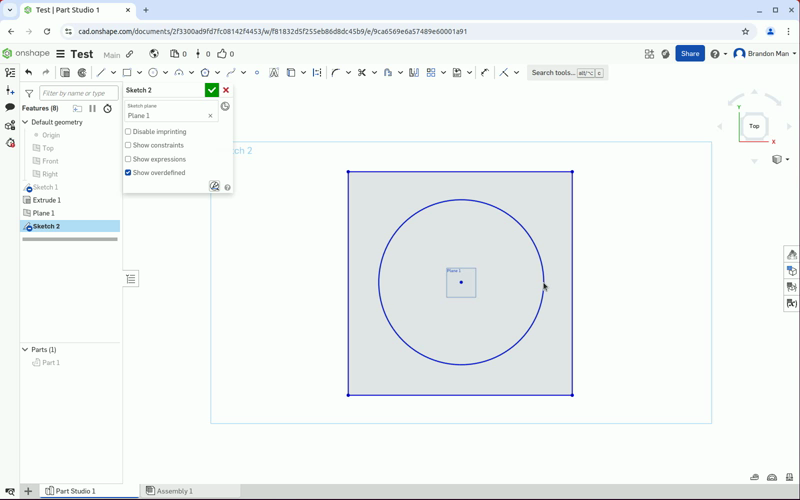
mouse_move(396, 367)
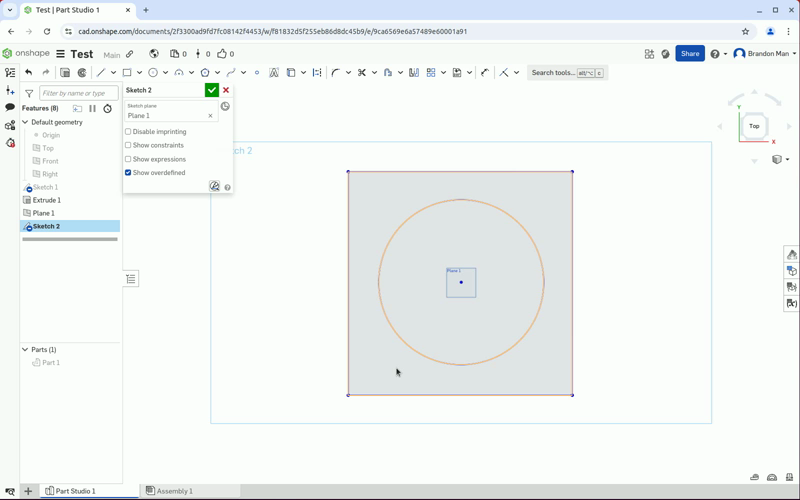
click(396, 367)
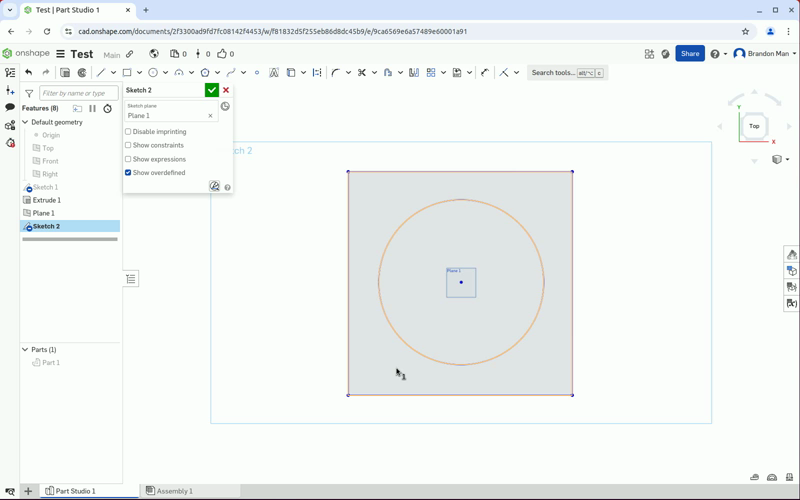
mouse_move(73, 352)
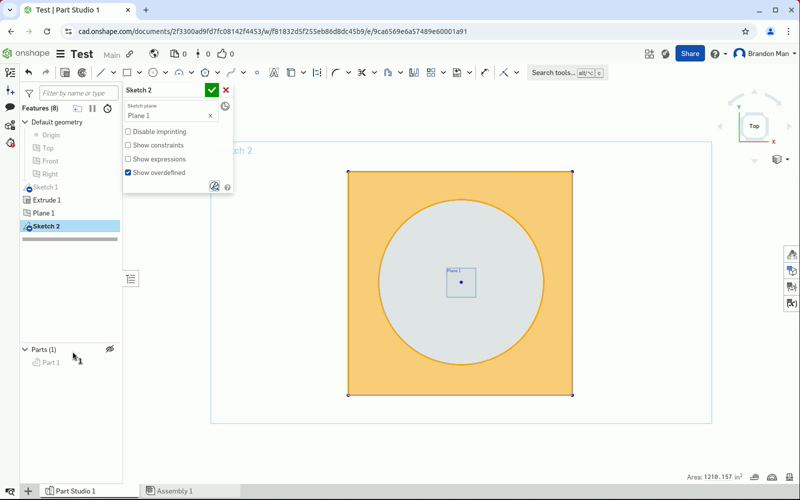
key(shift+y)
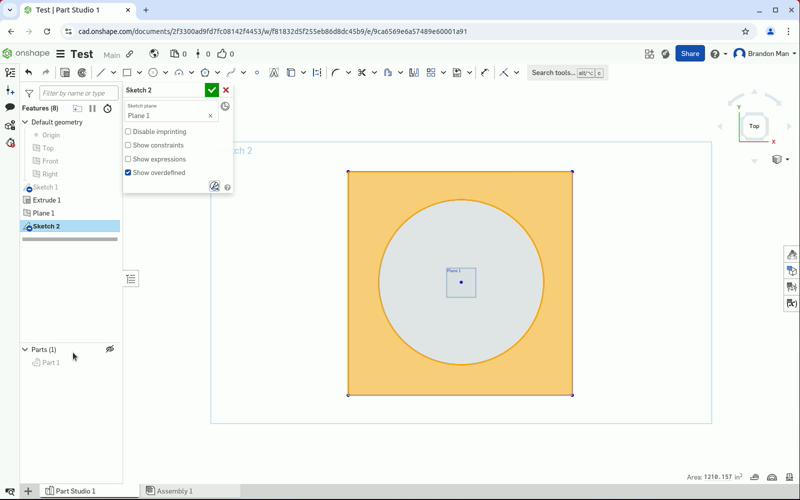
key(shift+e)
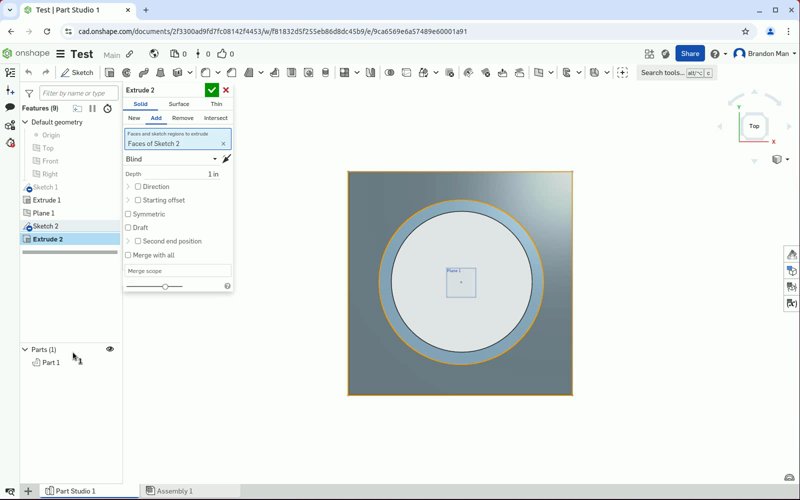
mouse_move(143, 106)
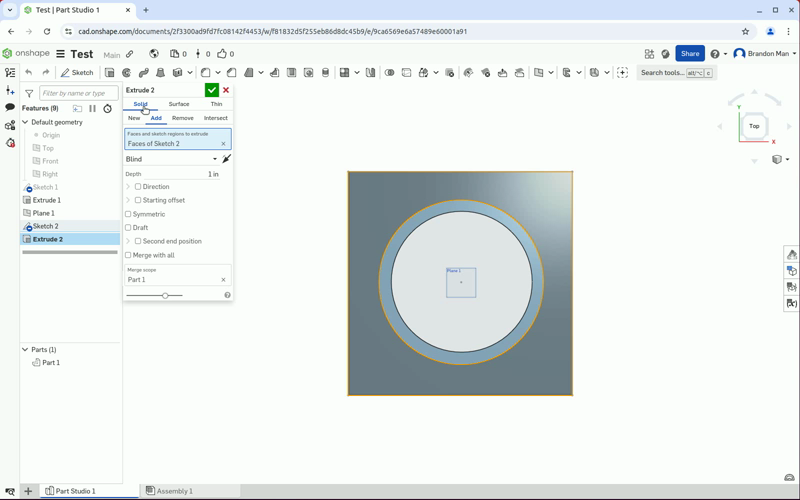
click(143, 106)
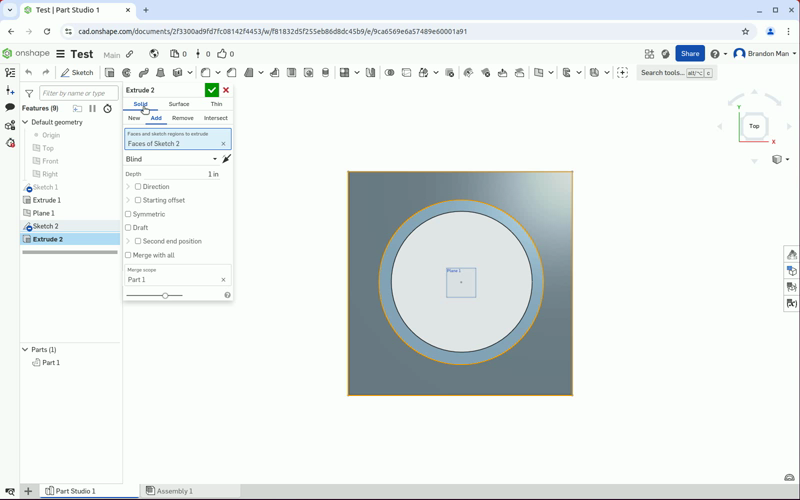
mouse_move(137, 120)
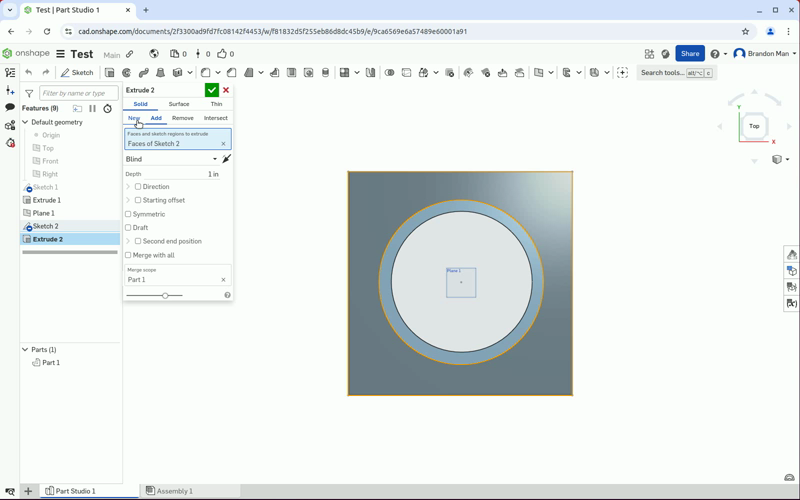
click(137, 120)
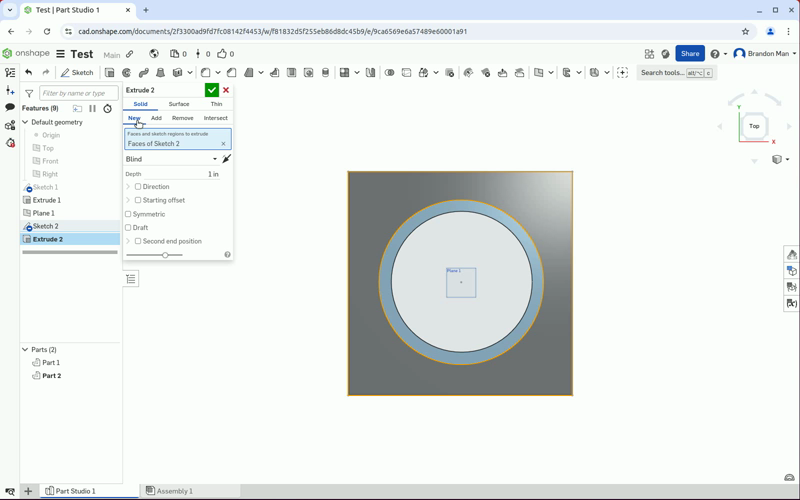
key(tab, 4)
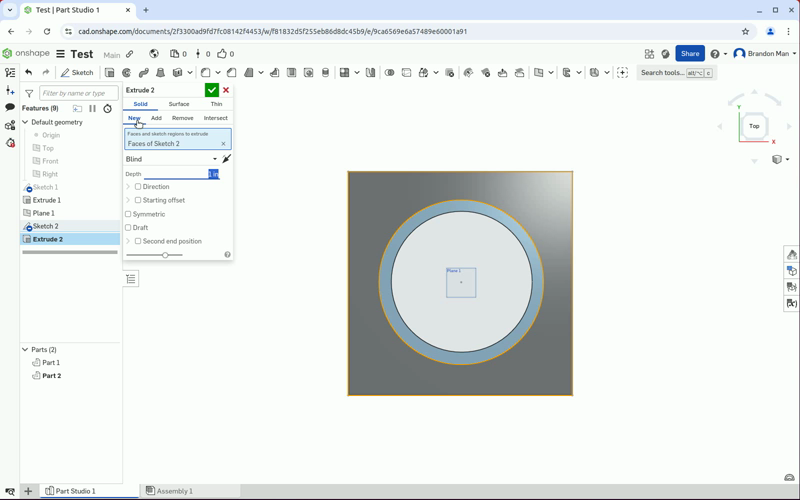
text(6.981)
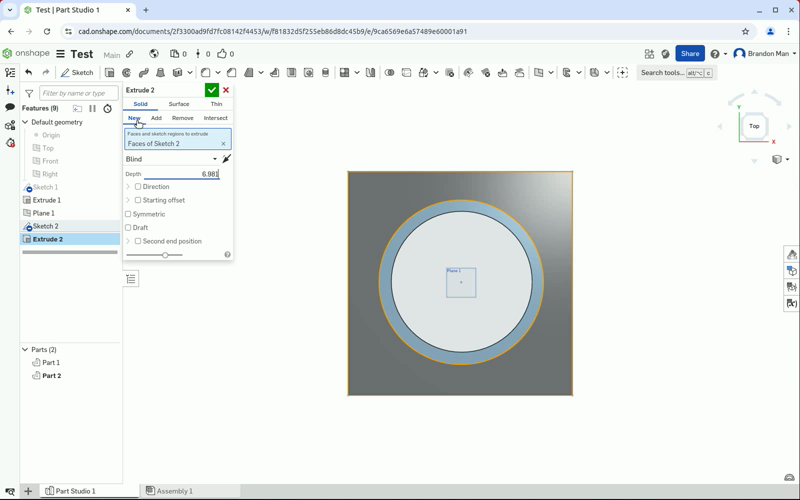
key(enter)
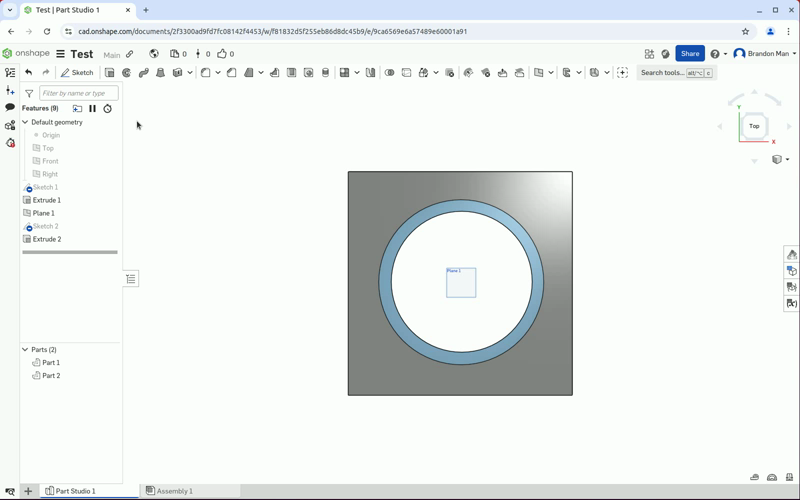
key(shift+h)
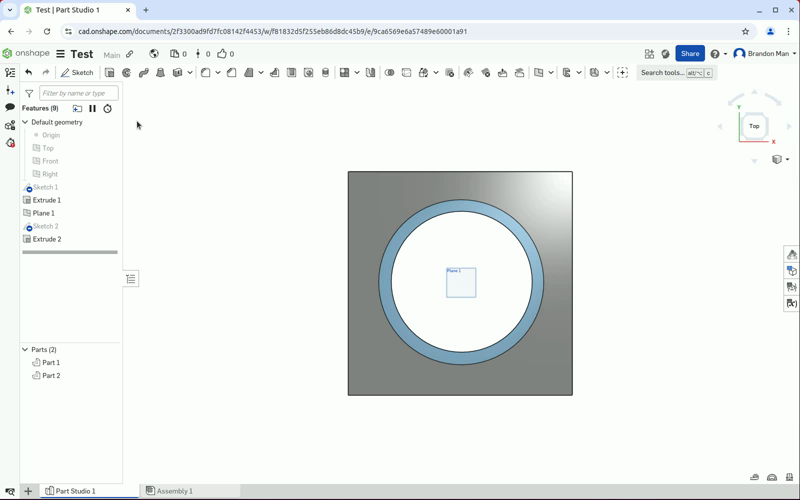
key(shift+h)
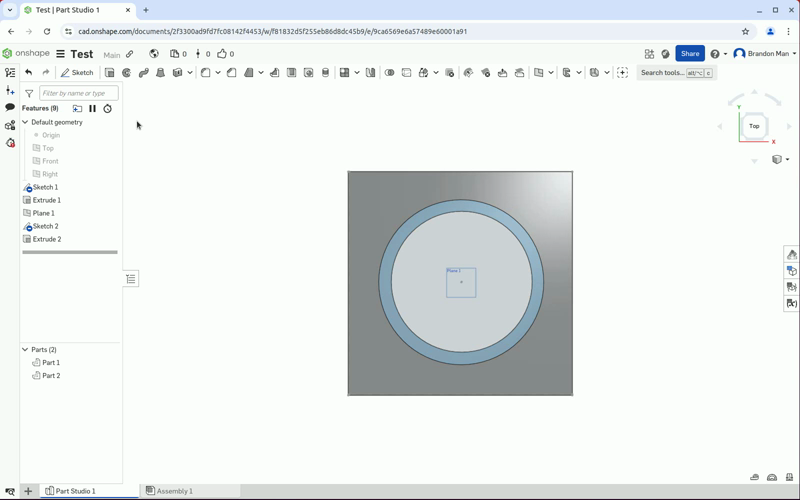
key(shift+7)
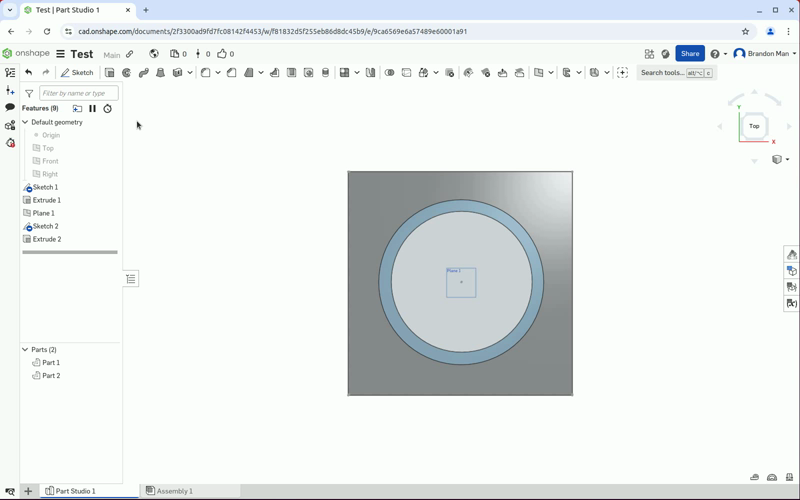
key(up, 3)
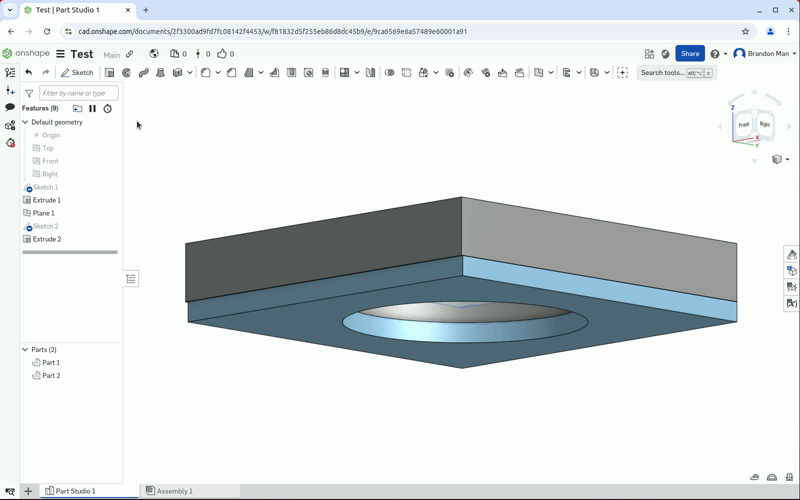
key(left, 3)
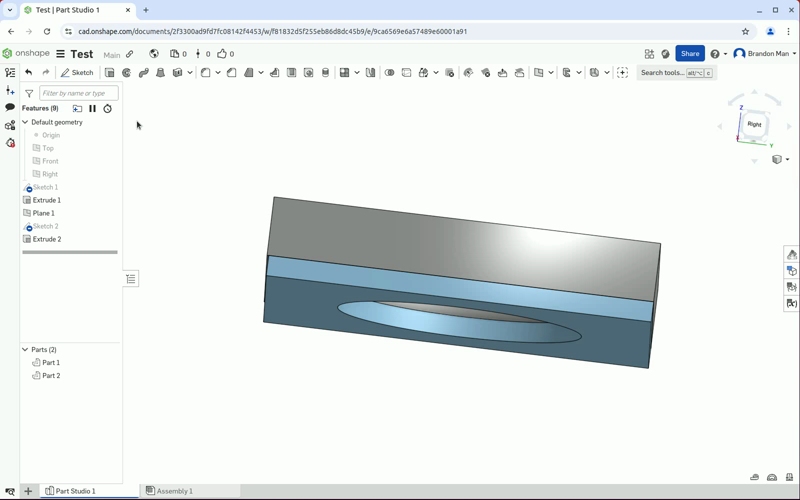
key(right, 3)
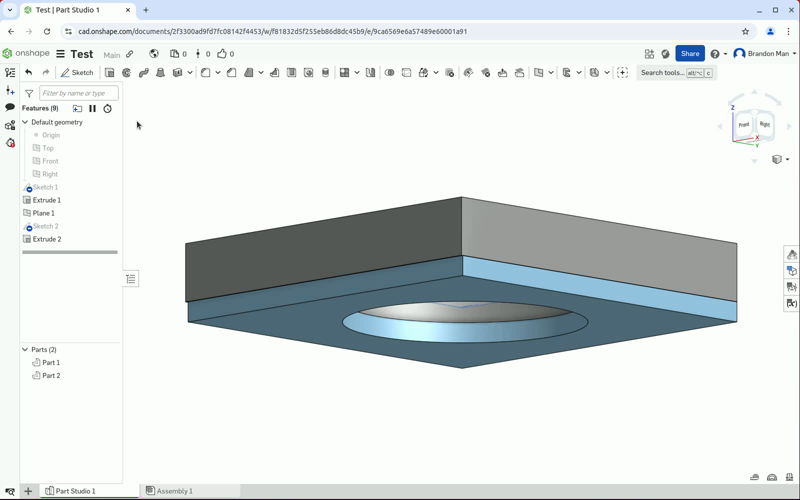
key(down, 3)
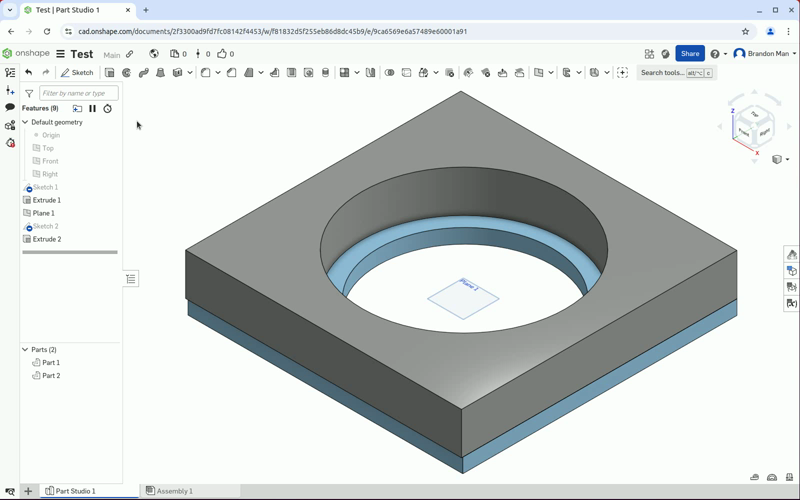
mouse_move(73, 189)
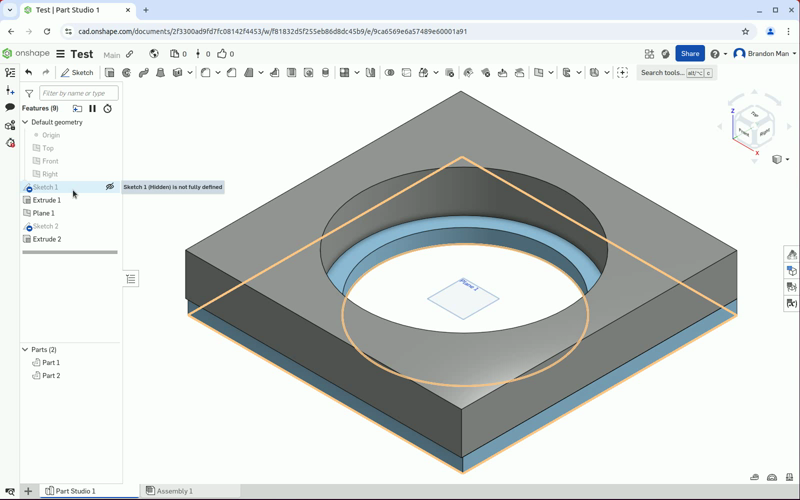
click(73, 189)